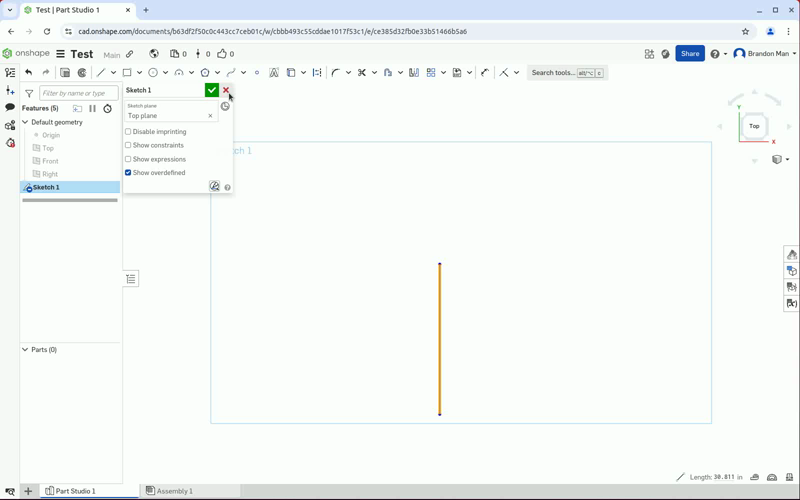
key(shift+h)
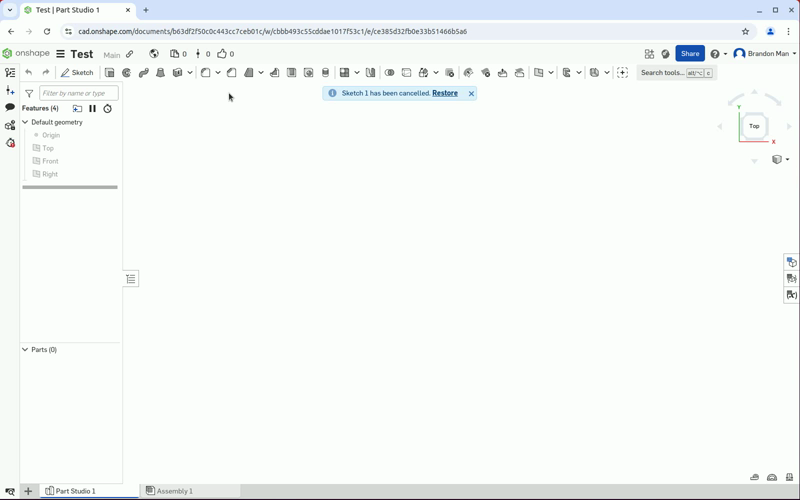
mouse_move(73, 352)
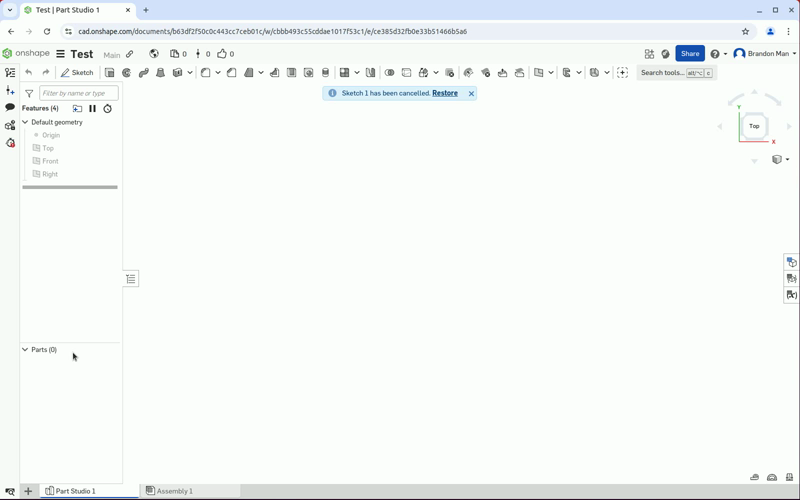
key(y)
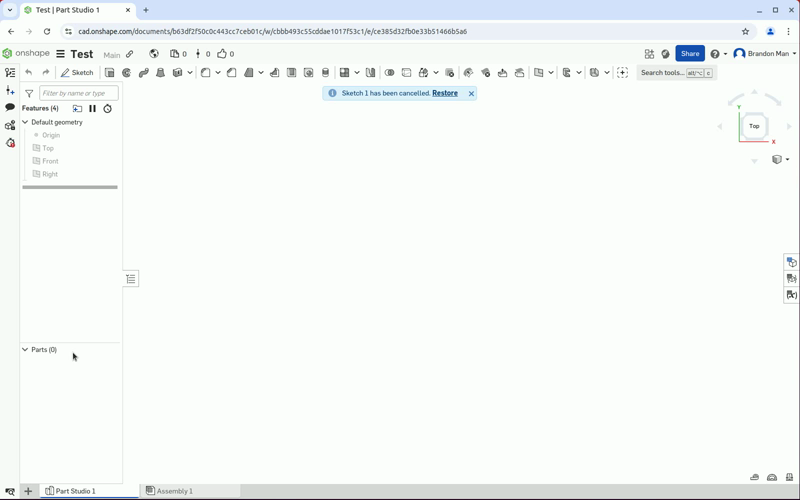
key(shift+p)
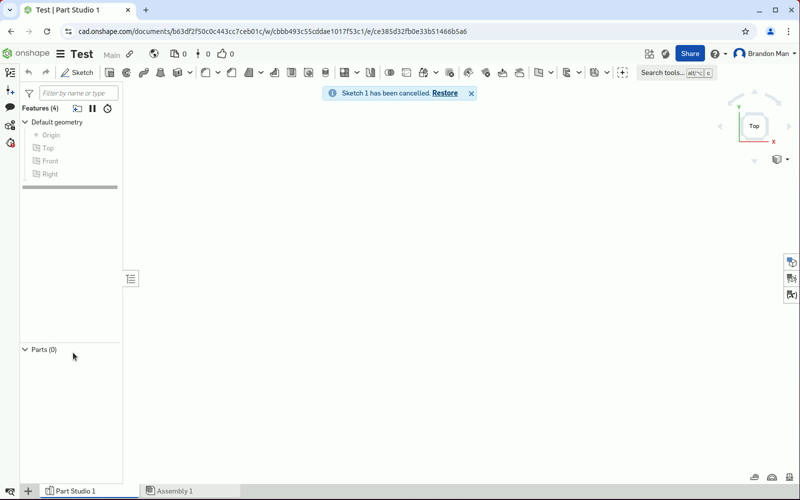
key(space)
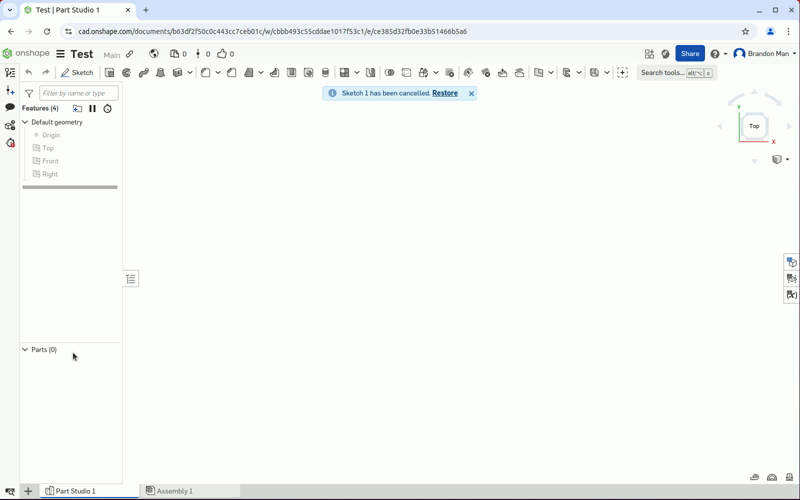
key_down(shift)
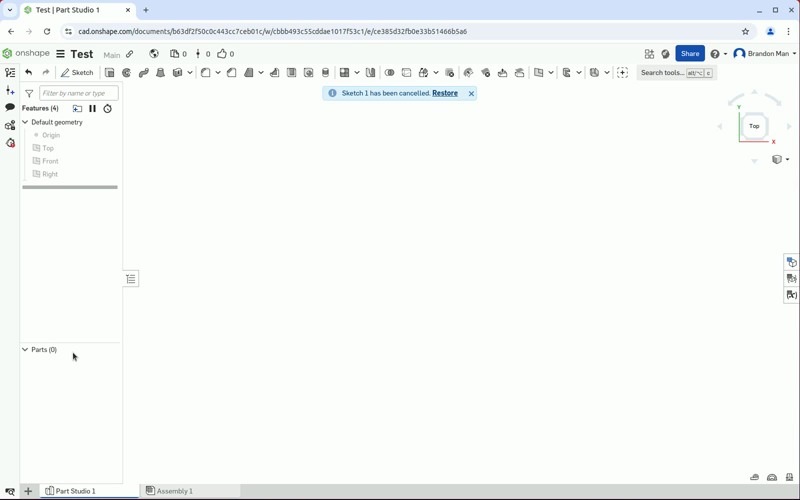
key(up)
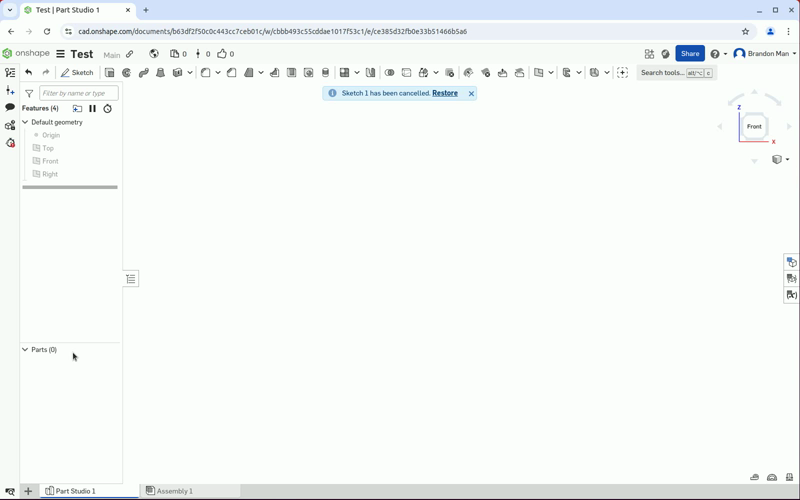
key_up(shift)
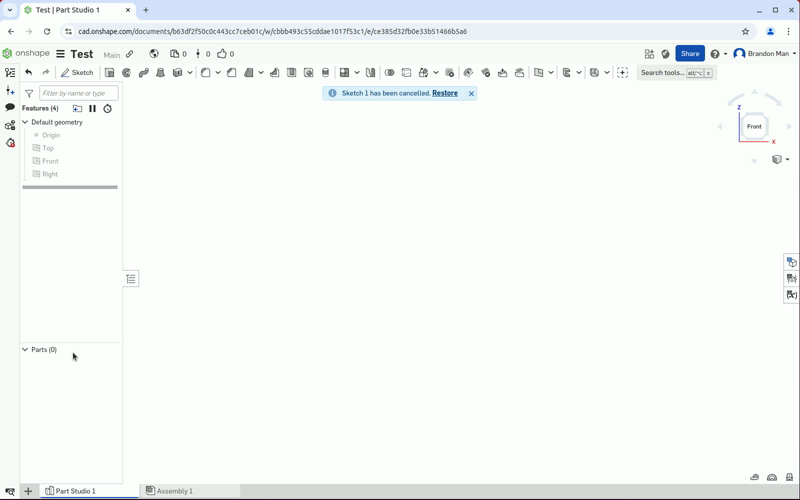
key(space)
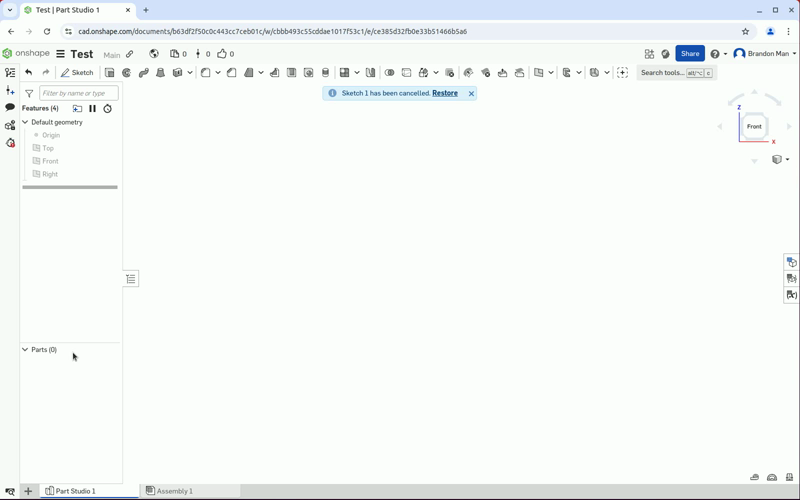
key_down(shift)
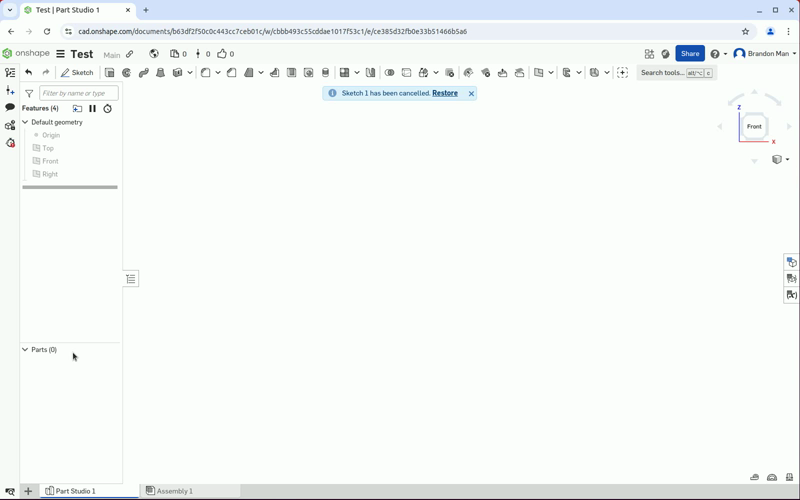
key(left)
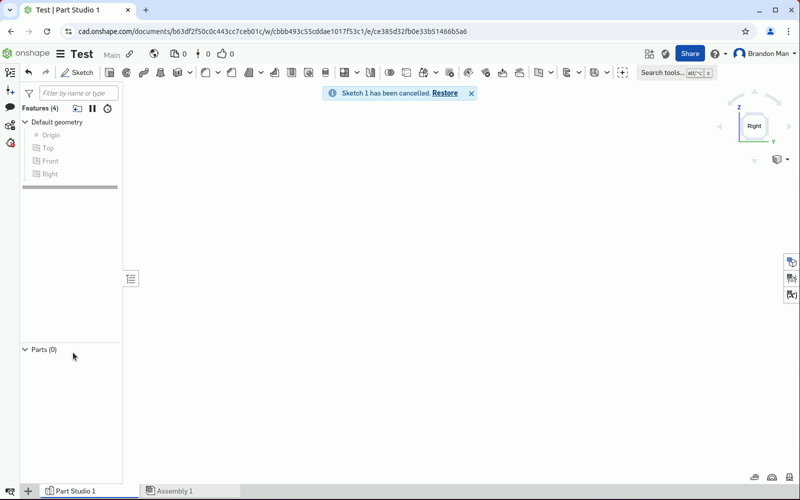
key_up(shift)
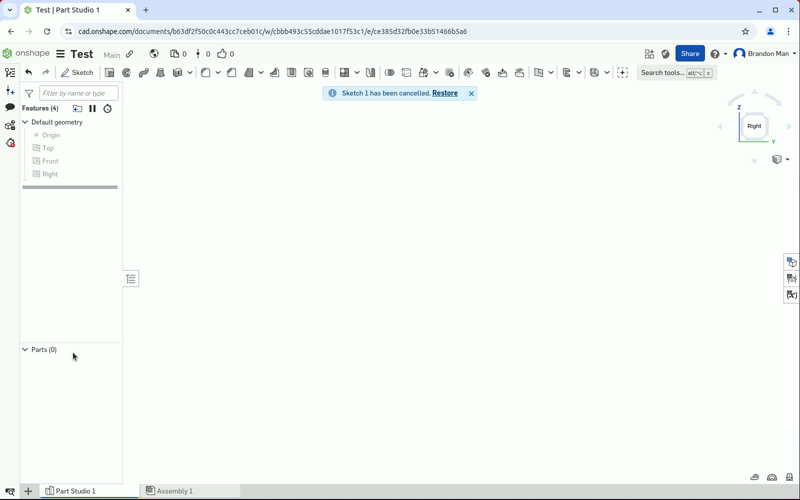
mouse_move(73, 352)
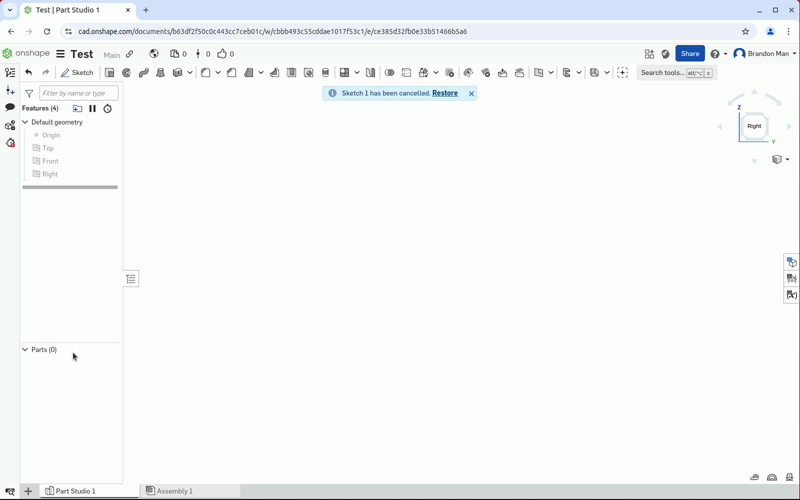
key(shift+y)
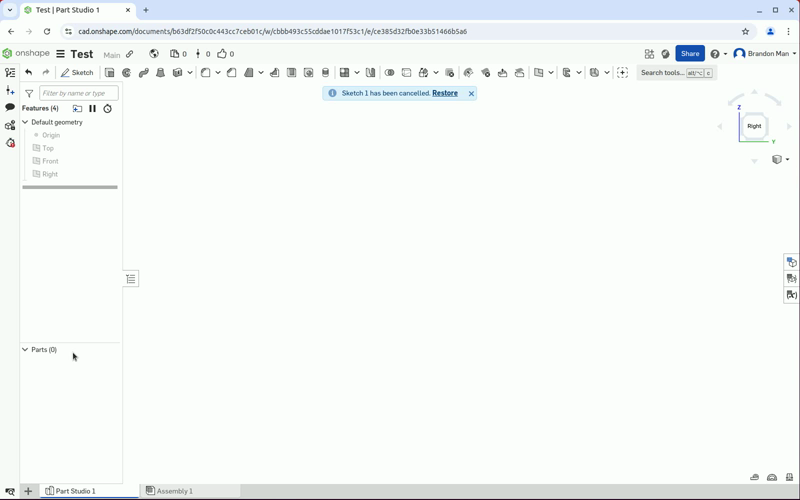
key(shift+s)
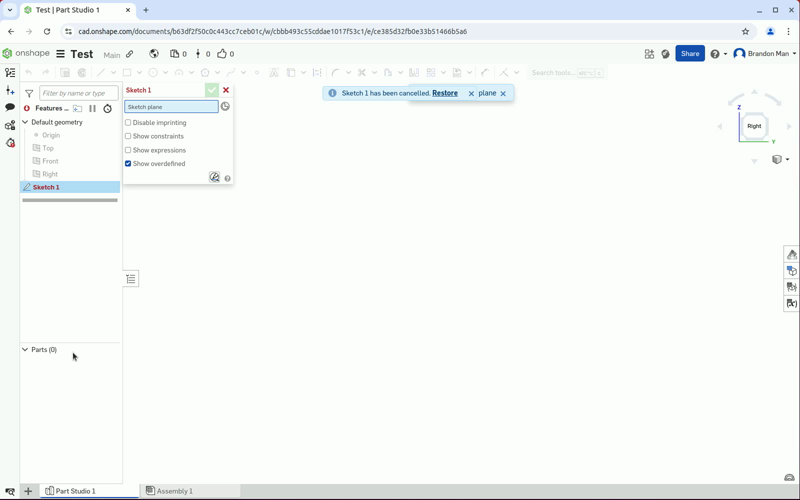
mouse_move(73, 176)
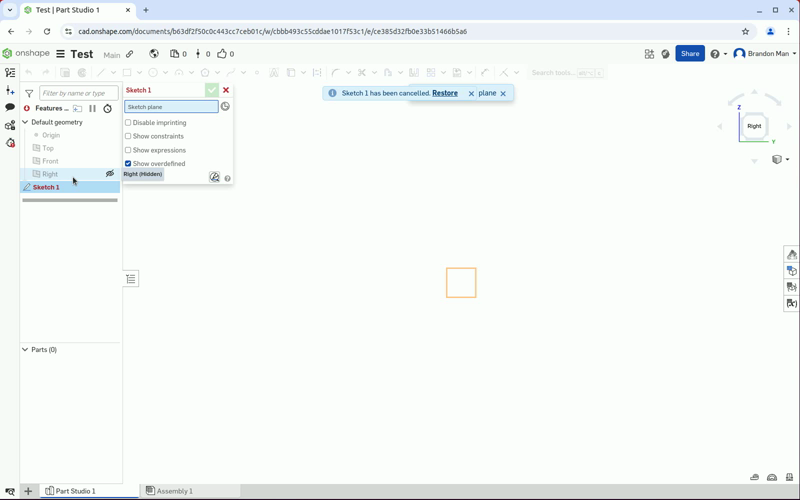
click(73, 176)
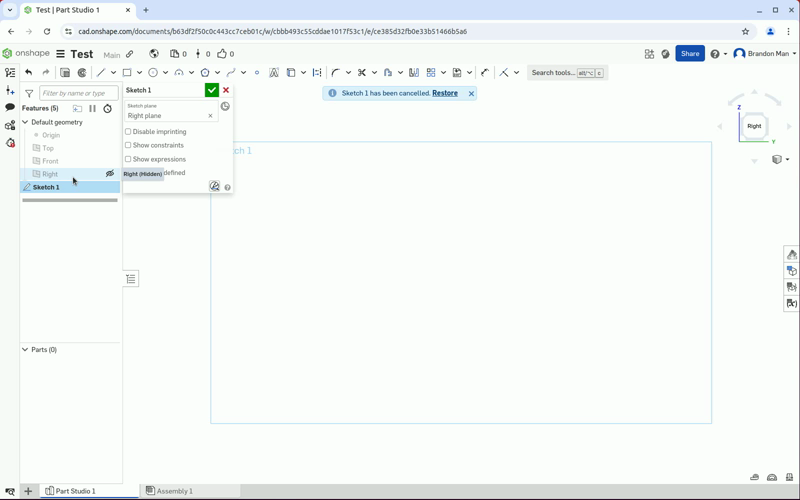
mouse_move(73, 352)
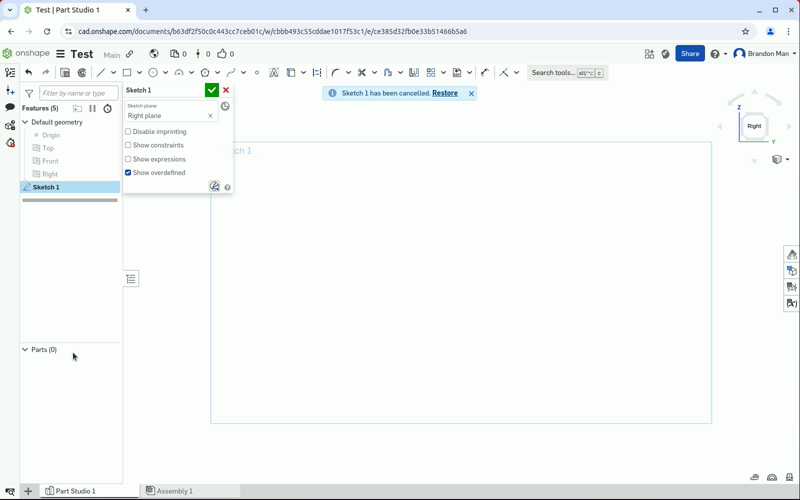
key(y)
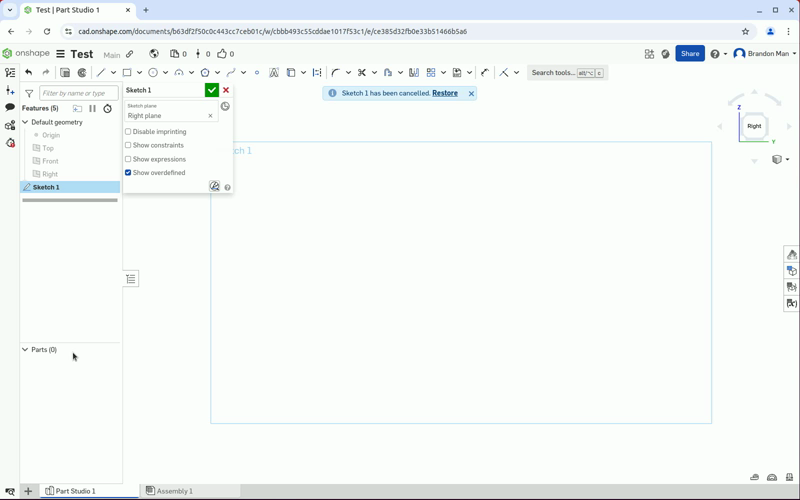
key(c)
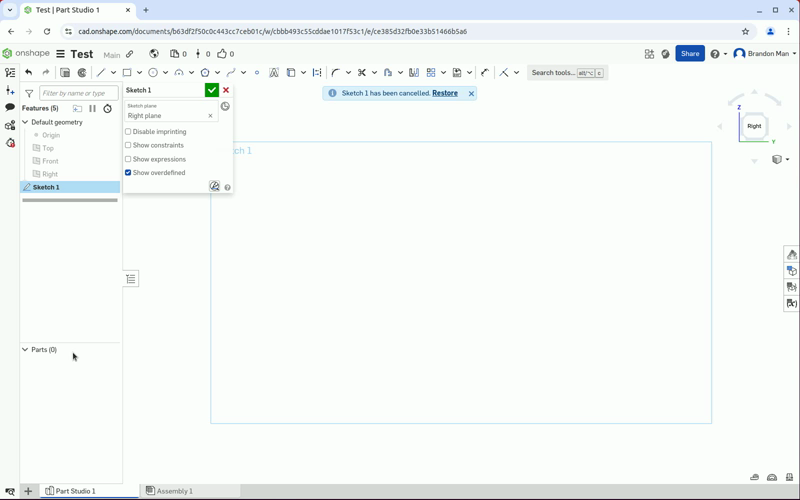
key_down(shift)
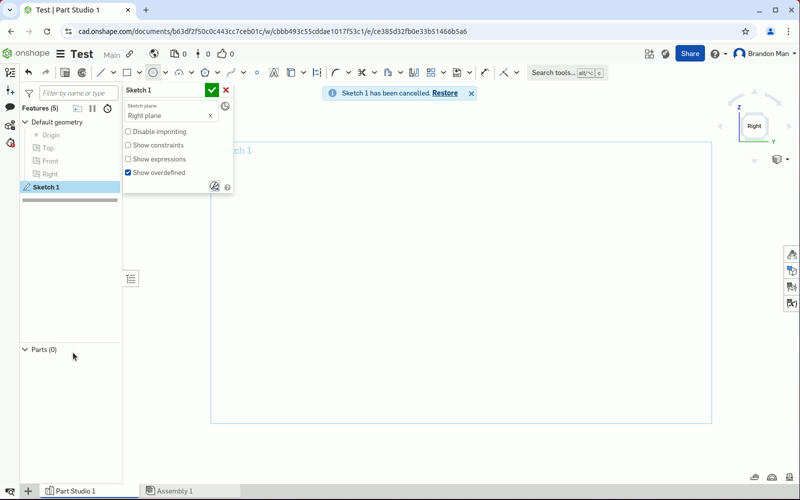
mouse_move(461, 282)
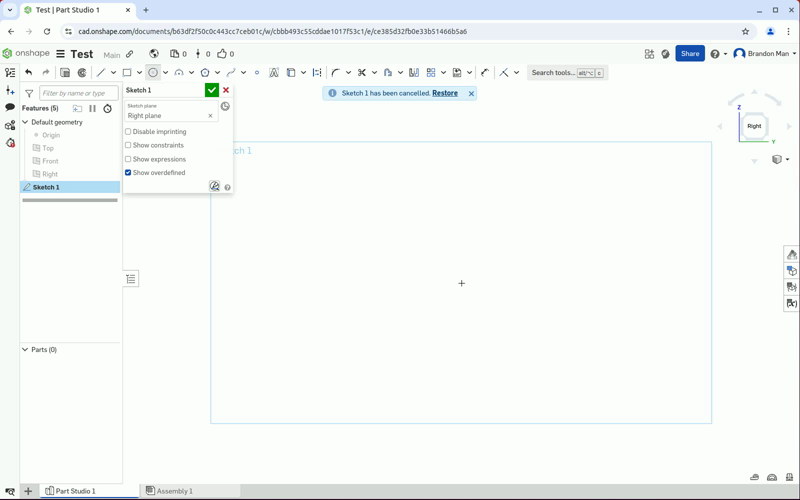
click(461, 282)
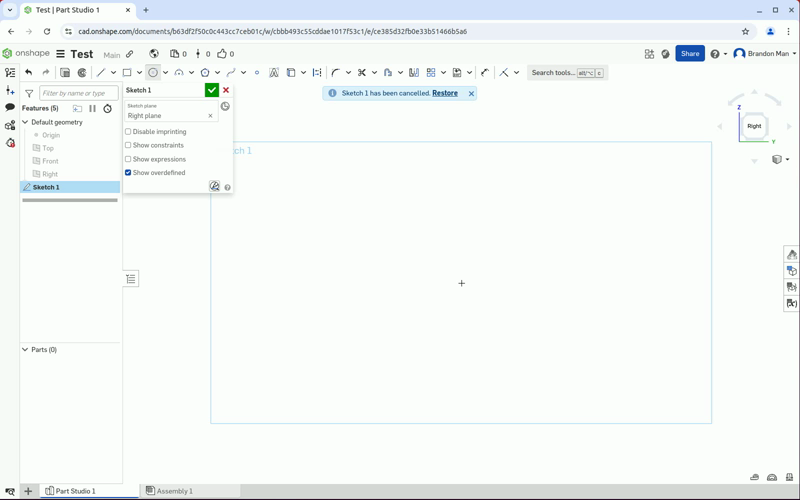
key_up(shift)
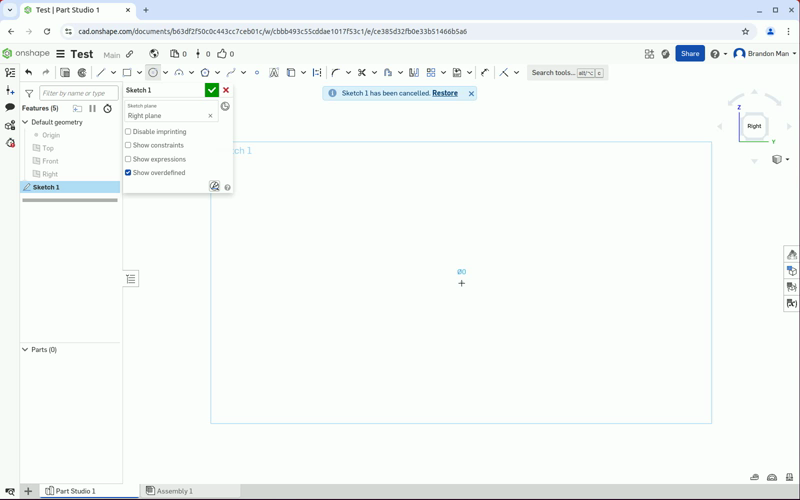
mouse_move(474, 282)
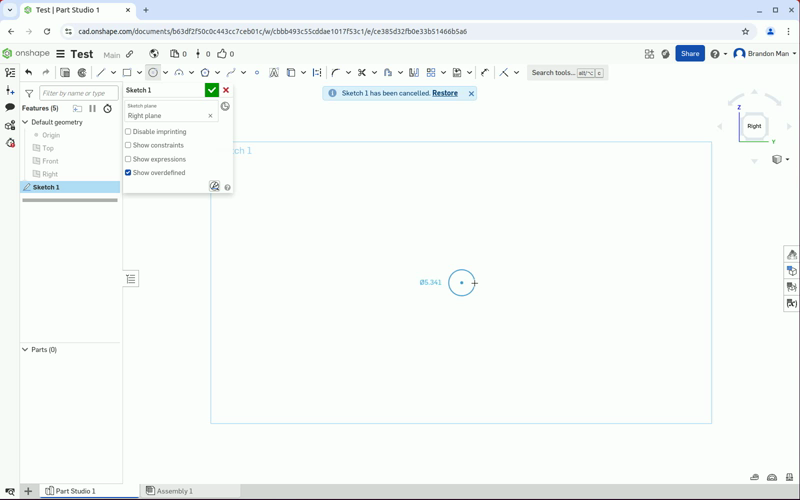
click(474, 282)
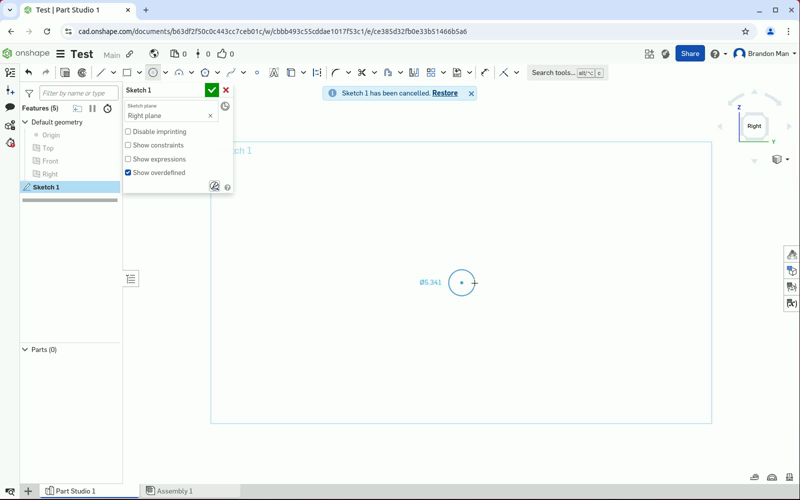
key(esc)
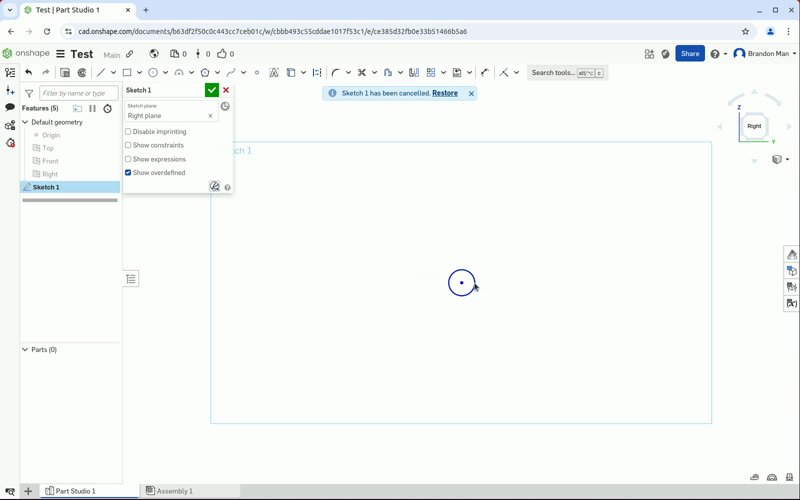
mouse_move(459, 291)
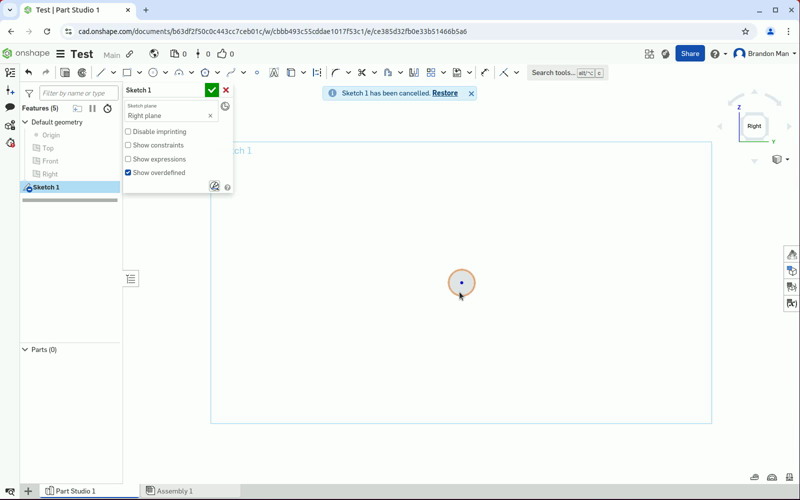
scroll(6)
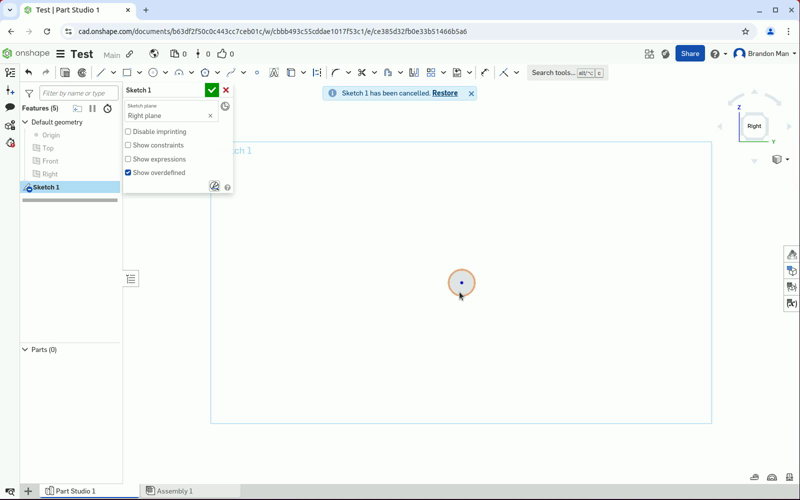
scroll(6)
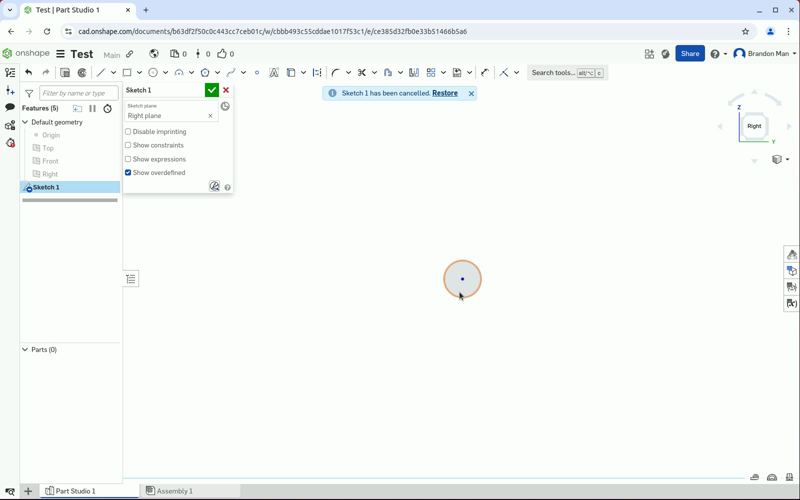
scroll(6)
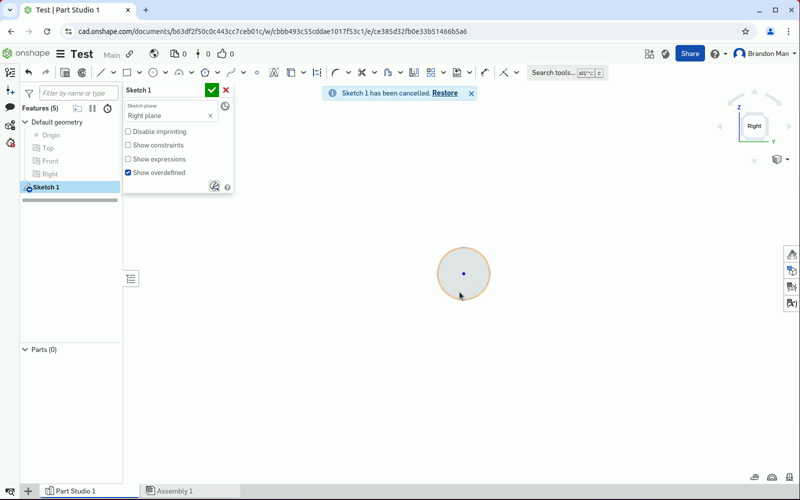
scroll(6)
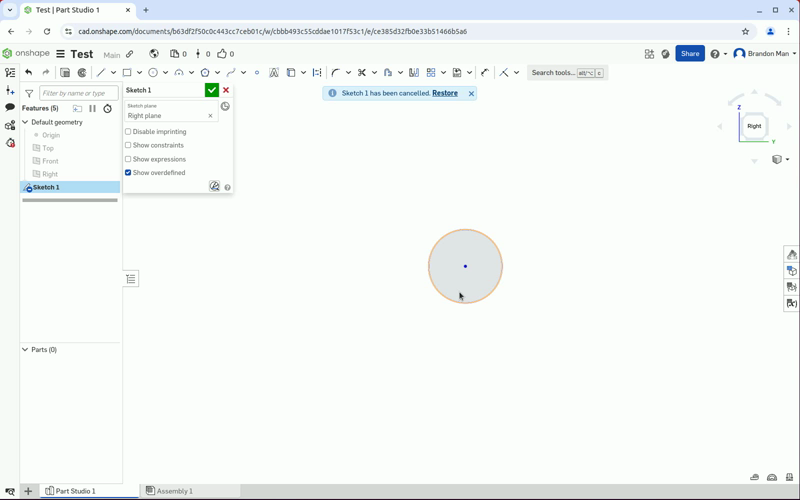
scroll(6)
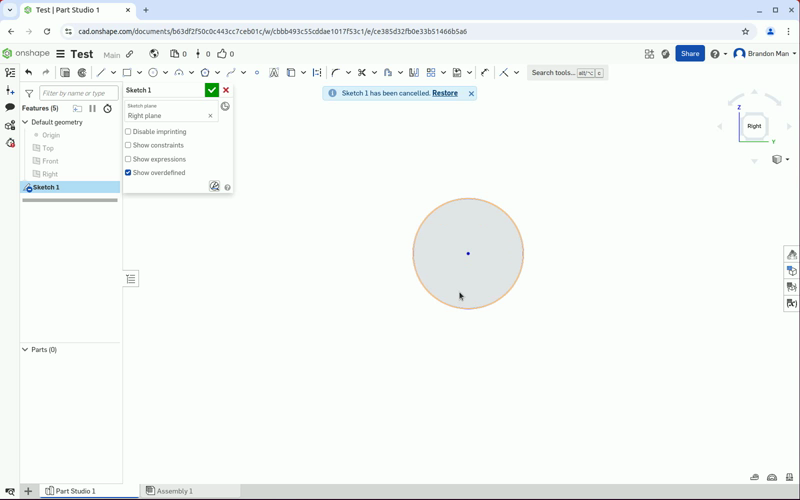
scroll(6)
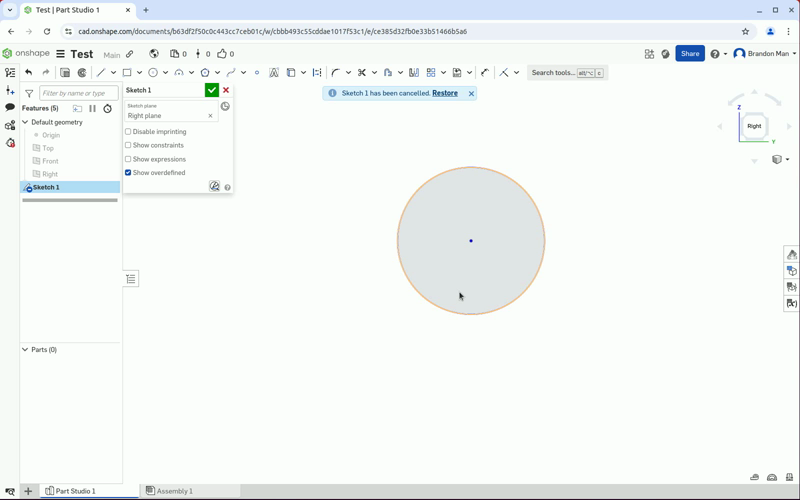
scroll(6)
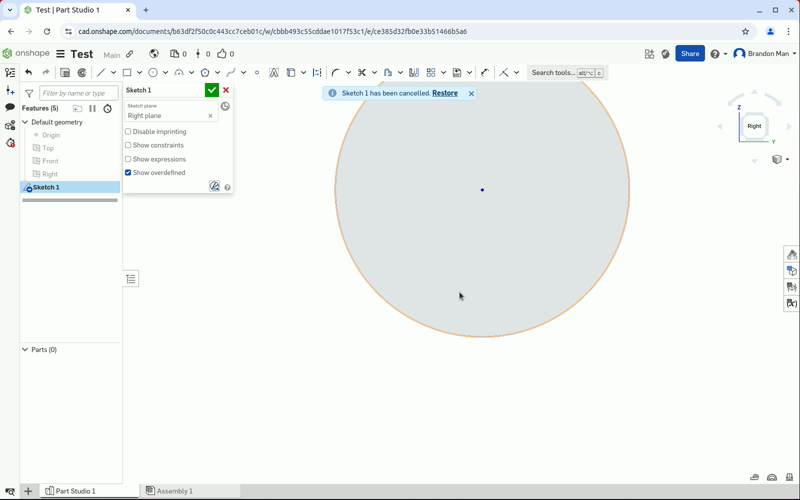
click(459, 291)
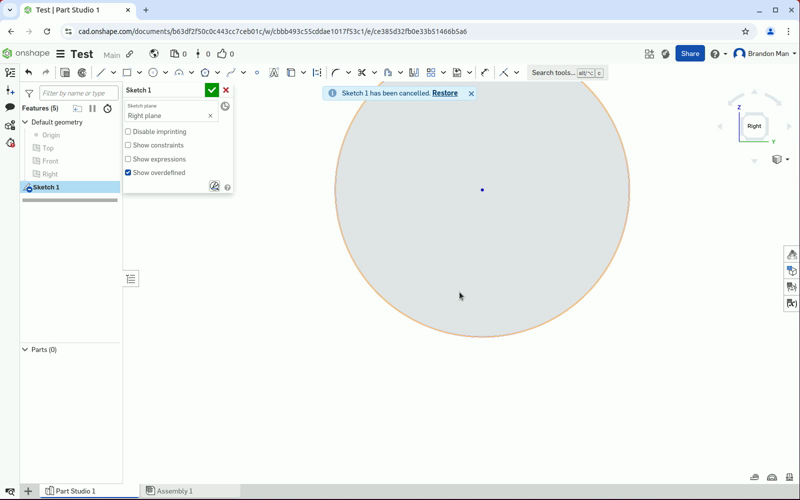
scroll(-6)
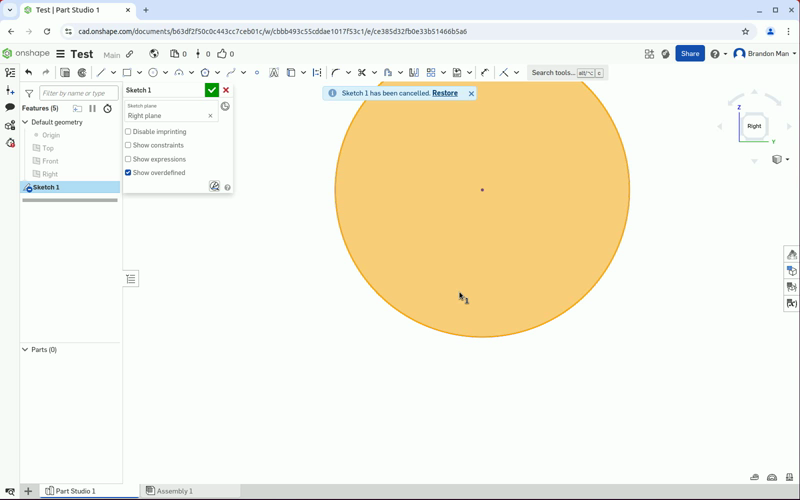
scroll(-6)
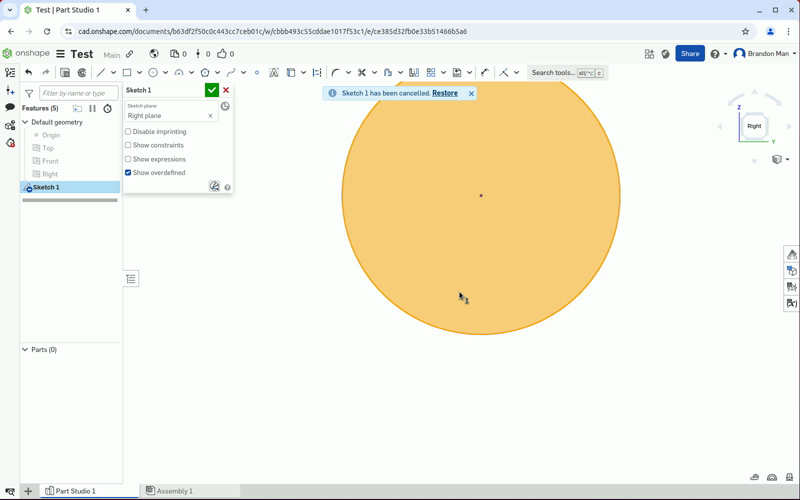
scroll(-6)
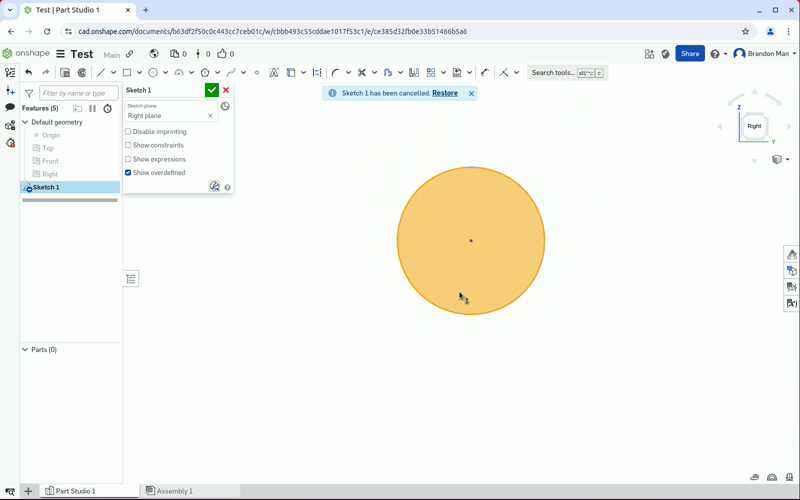
scroll(-6)
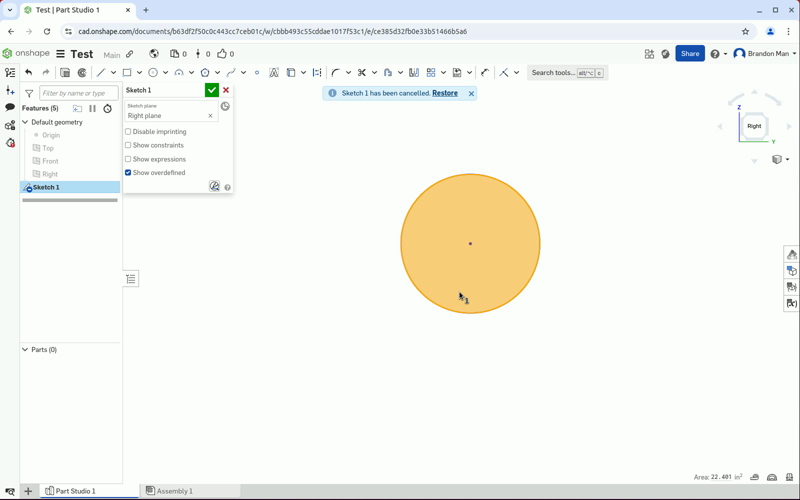
scroll(-6)
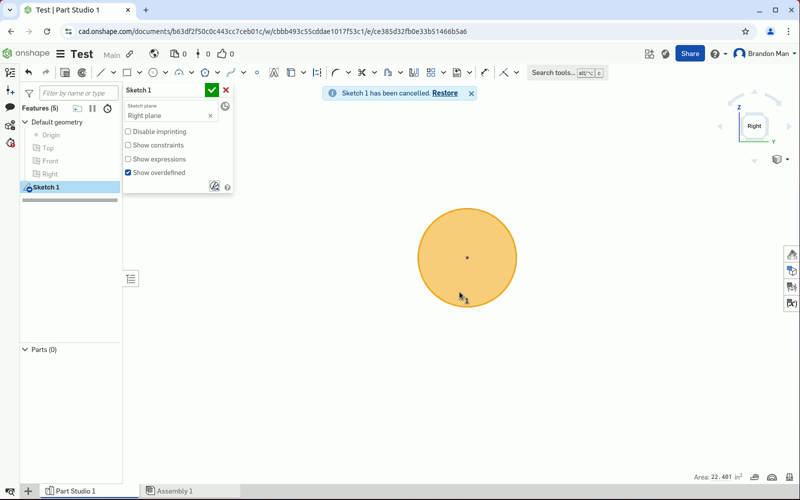
scroll(-6)
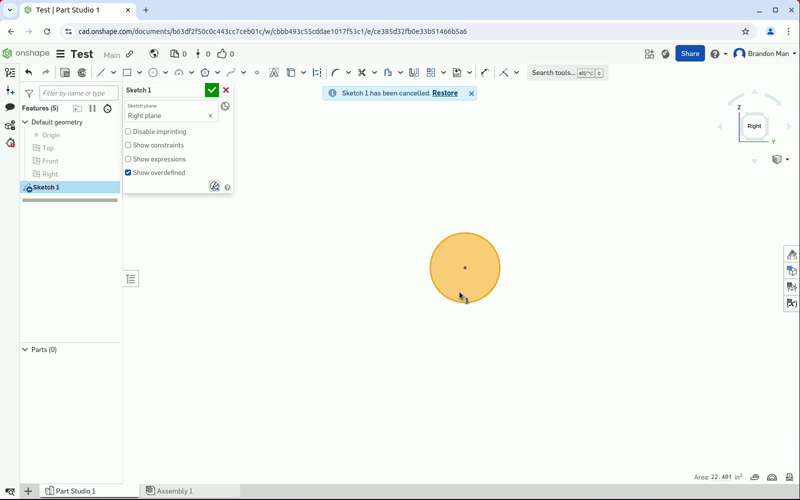
scroll(-6)
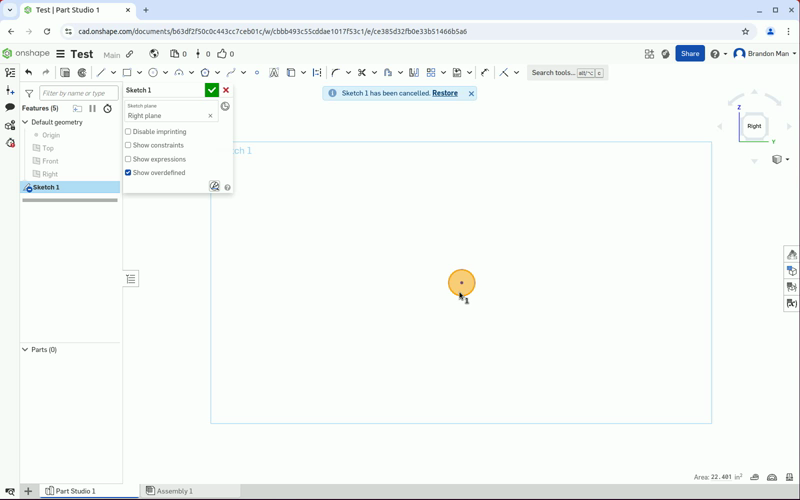
mouse_move(73, 352)
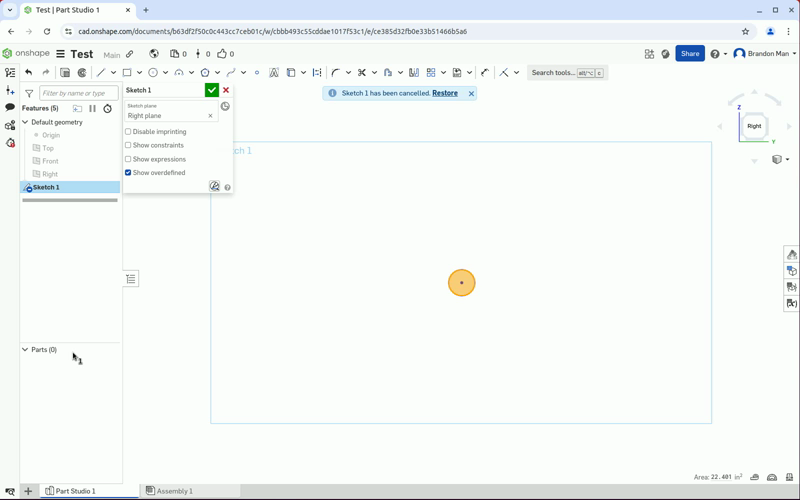
key(shift+y)
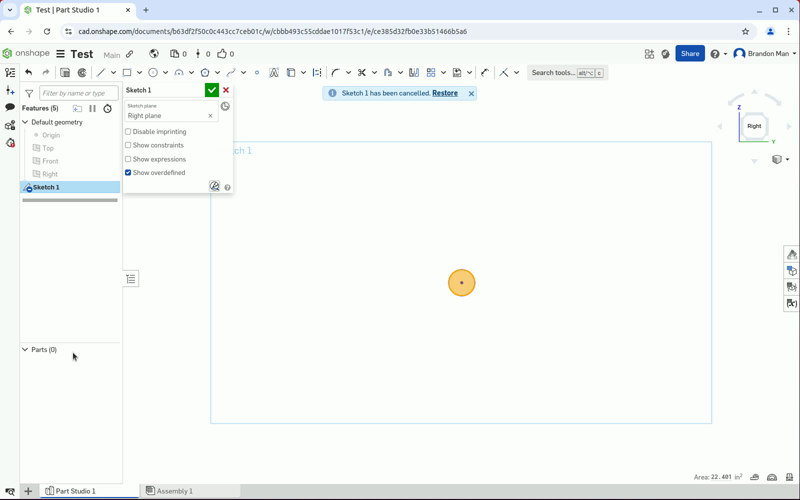
key(shift+e)
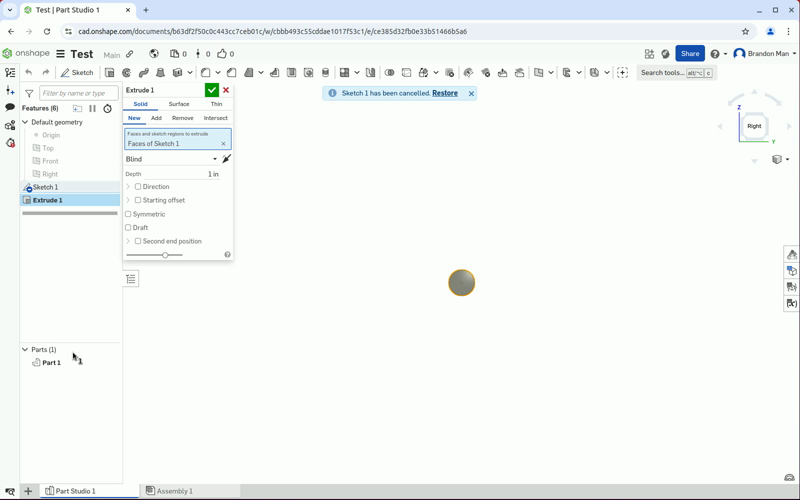
mouse_move(143, 106)
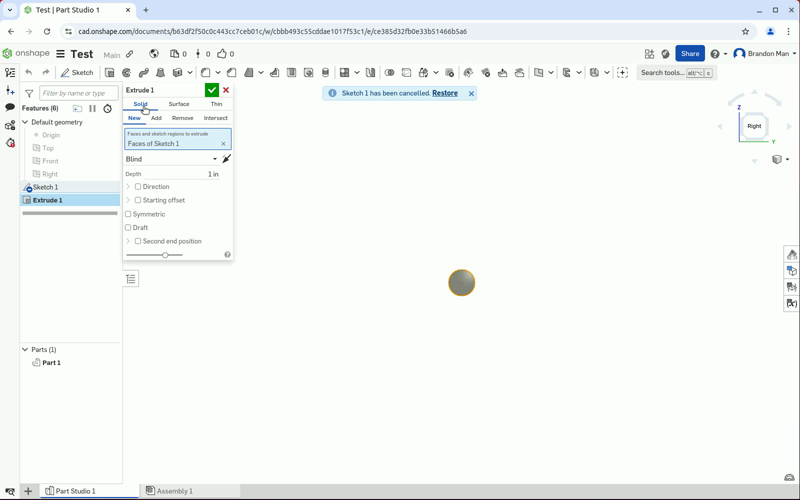
click(143, 106)
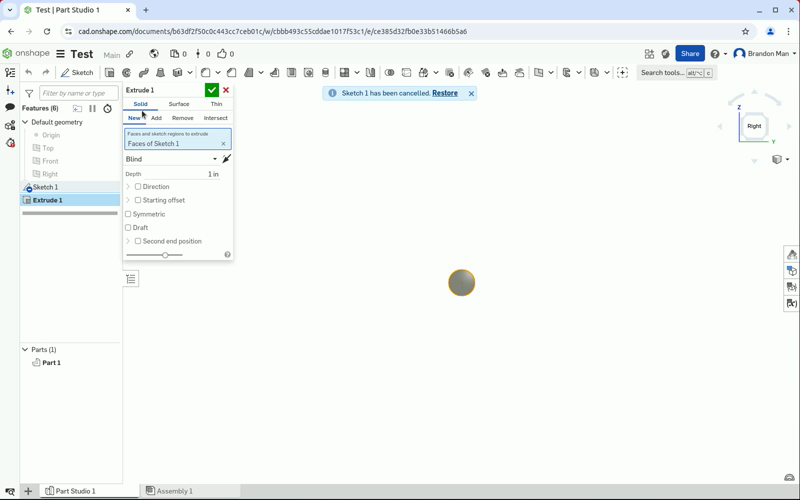
mouse_move(137, 120)
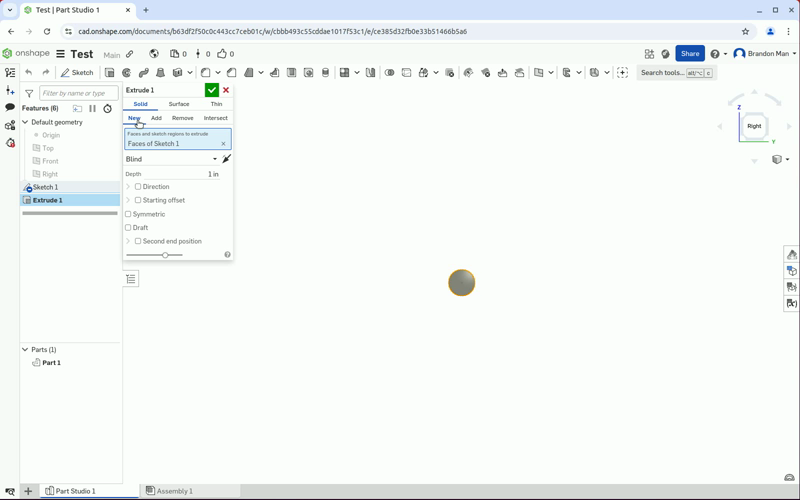
click(137, 120)
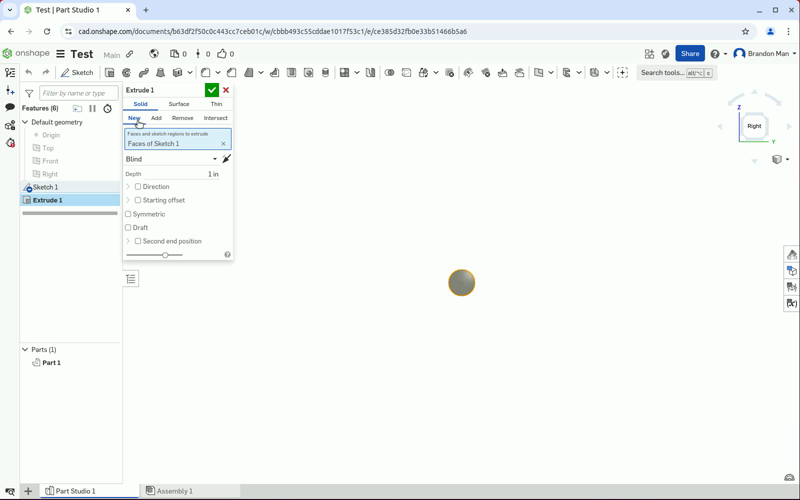
key(tab, 4)
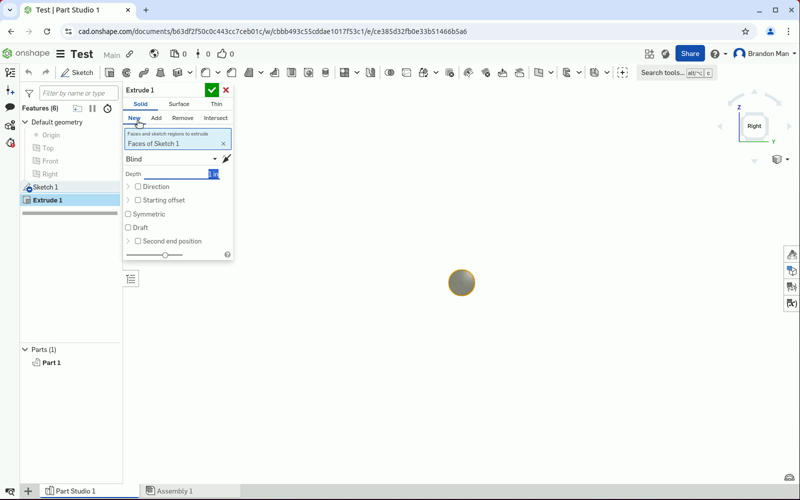
text(6.74)
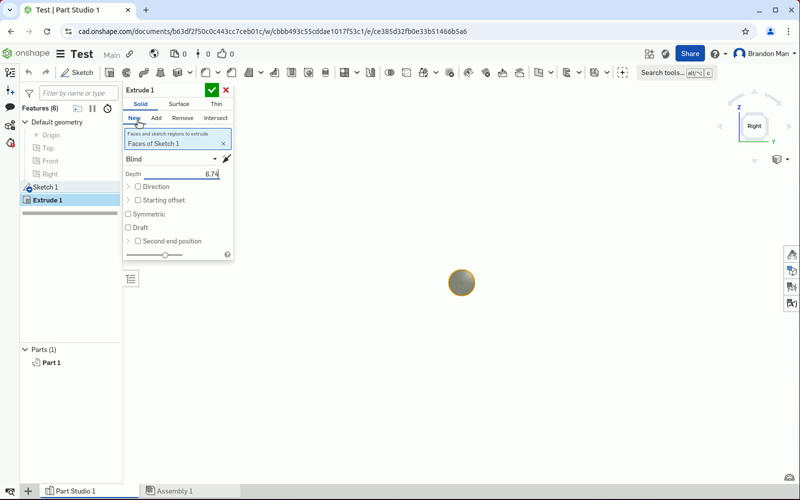
key(enter)
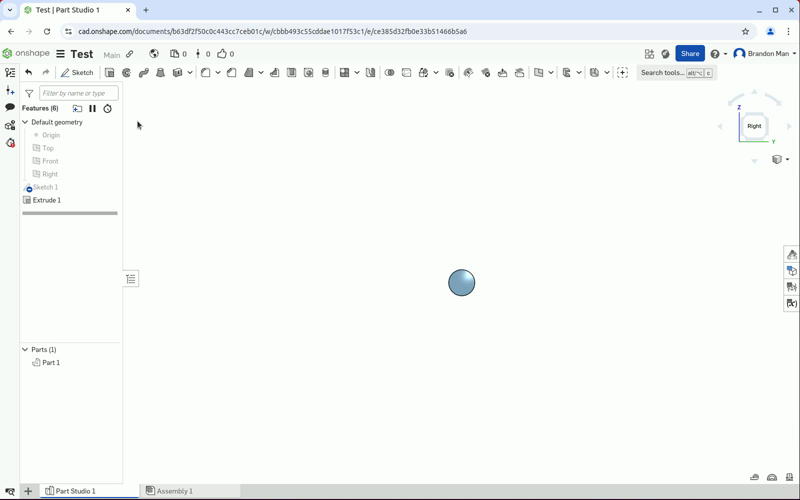
key(shift+h)
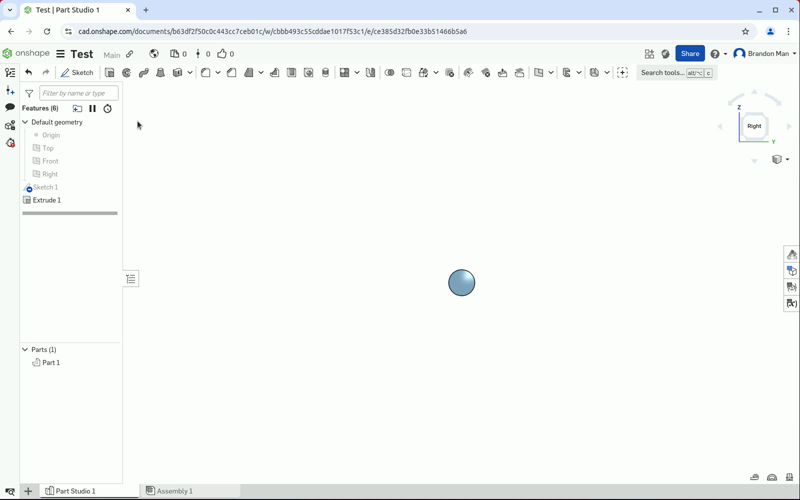
key(shift+h)
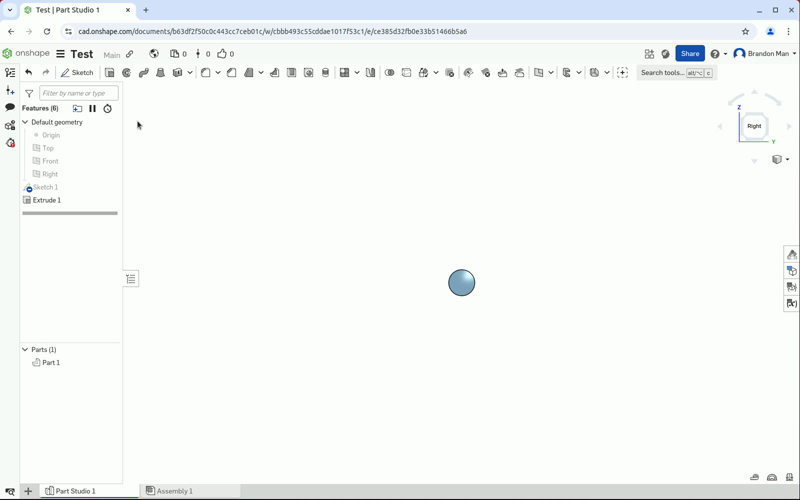
mouse_move(73, 189)
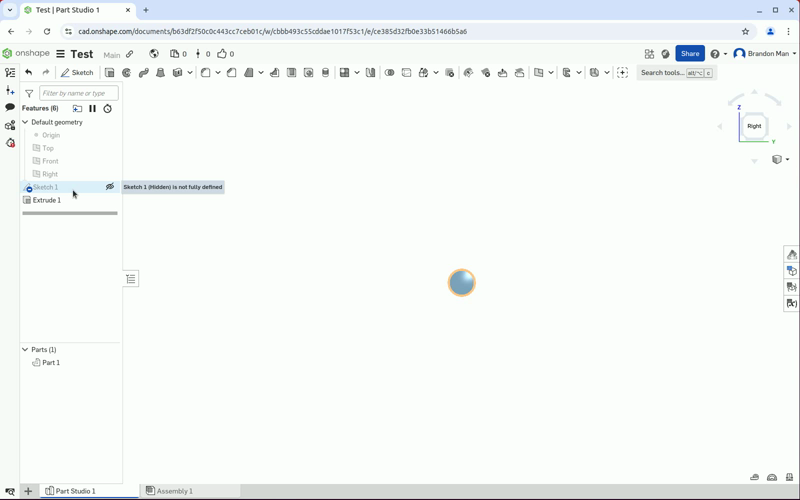
click(73, 189)
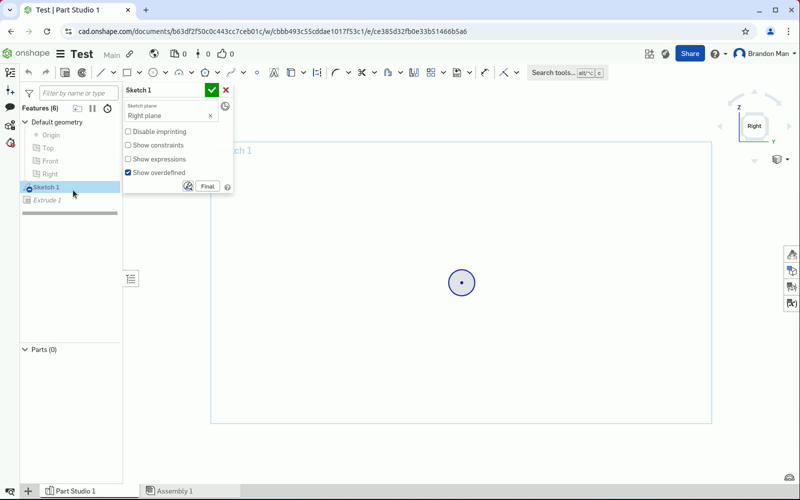
mouse_move(229, 92)
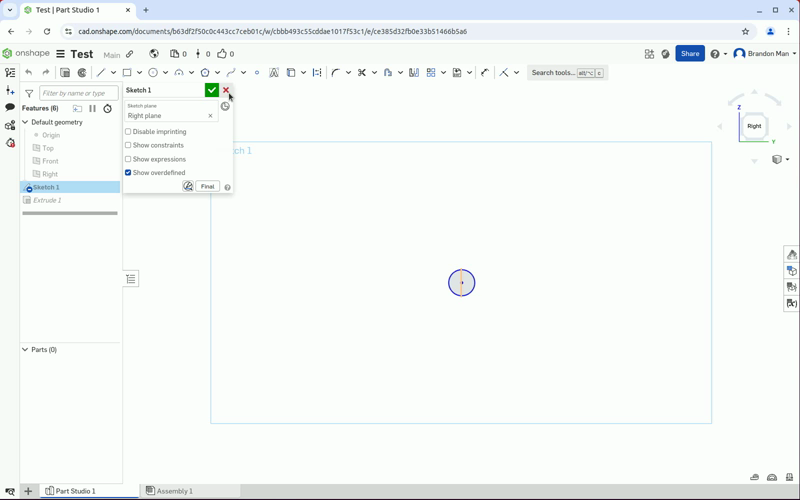
click(229, 92)
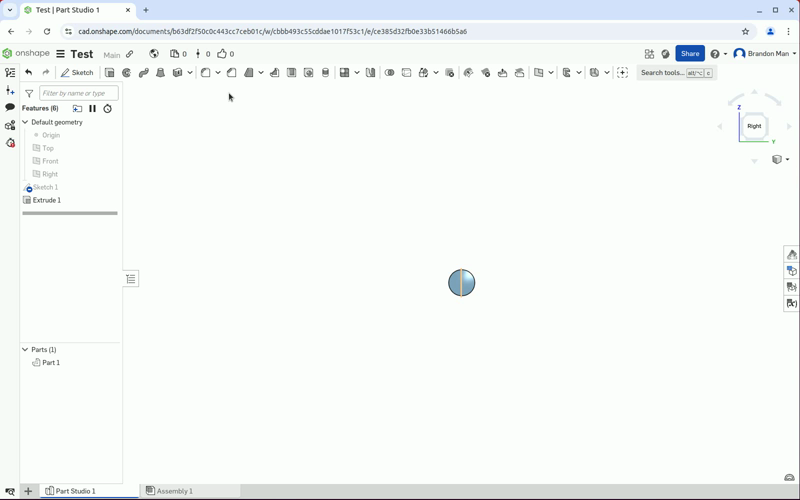
mouse_move(541, 75)
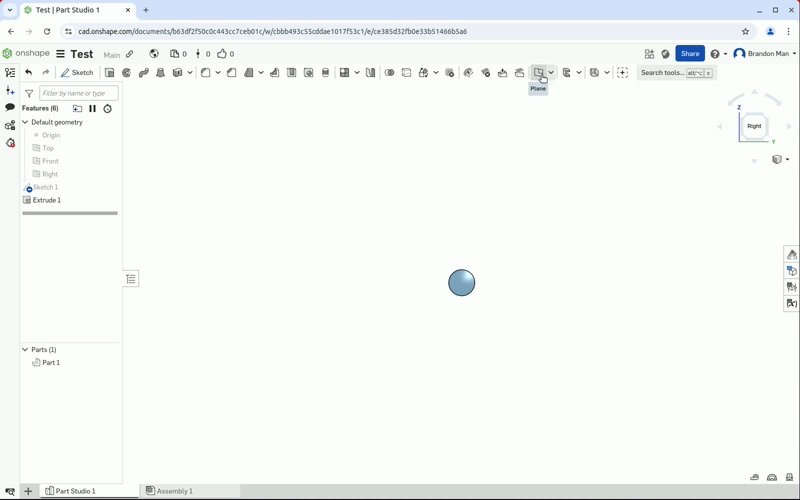
click(541, 75)
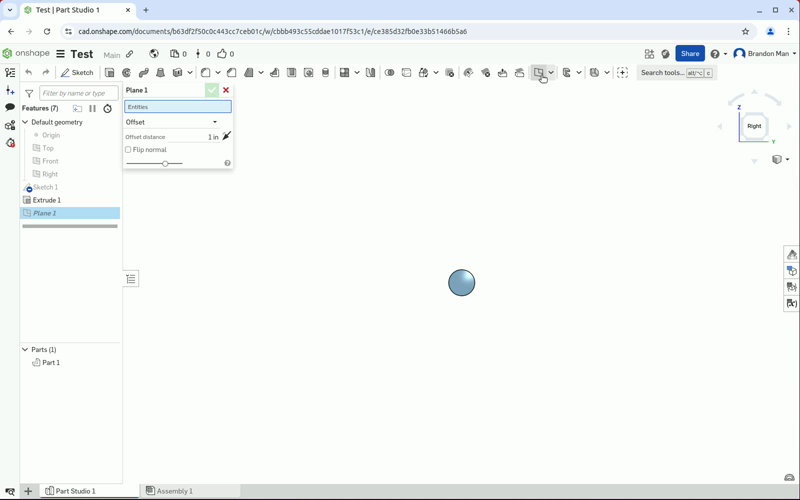
mouse_move(73, 176)
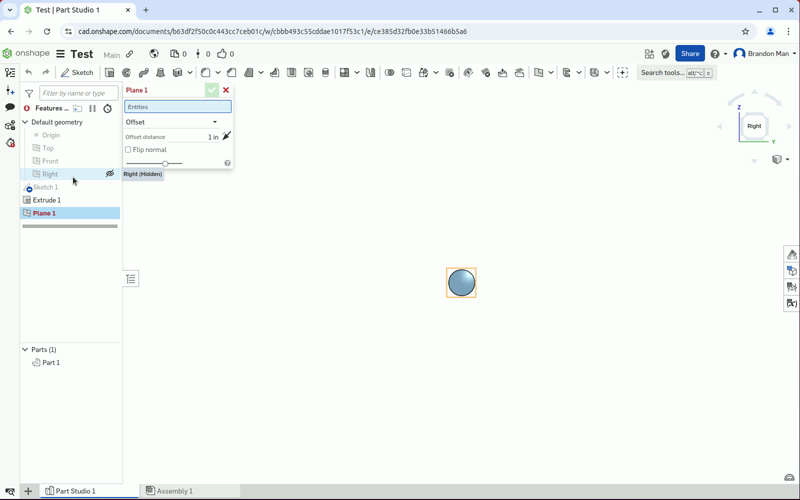
click(73, 176)
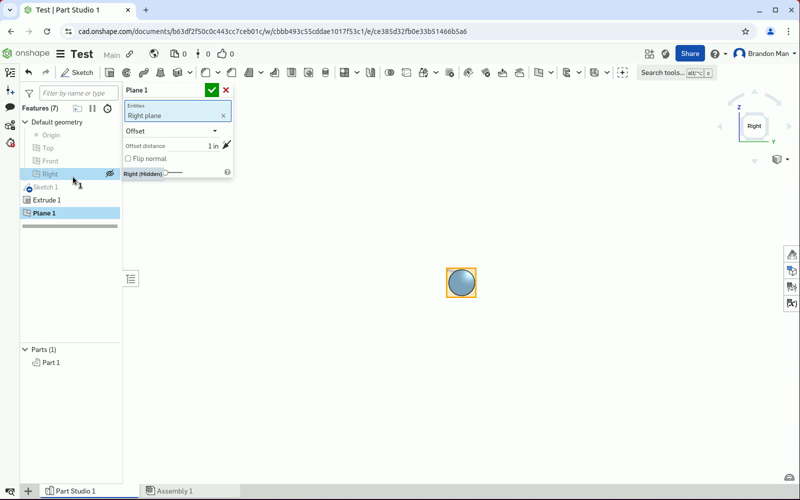
key(tab, 2)
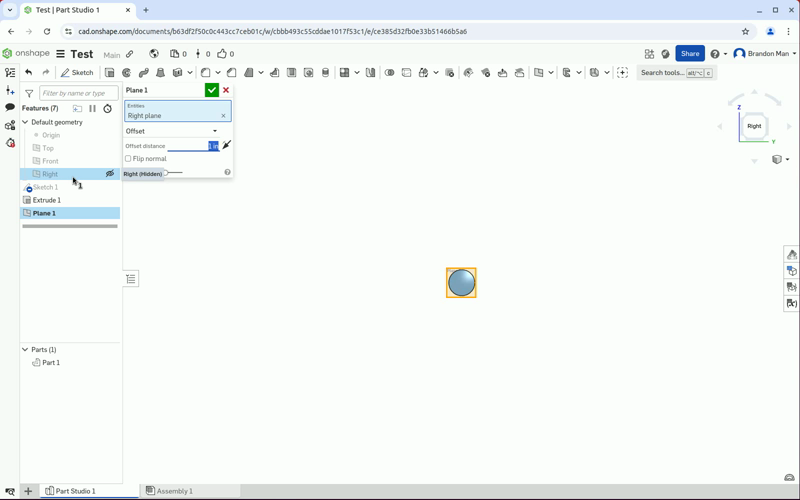
text(6.748)
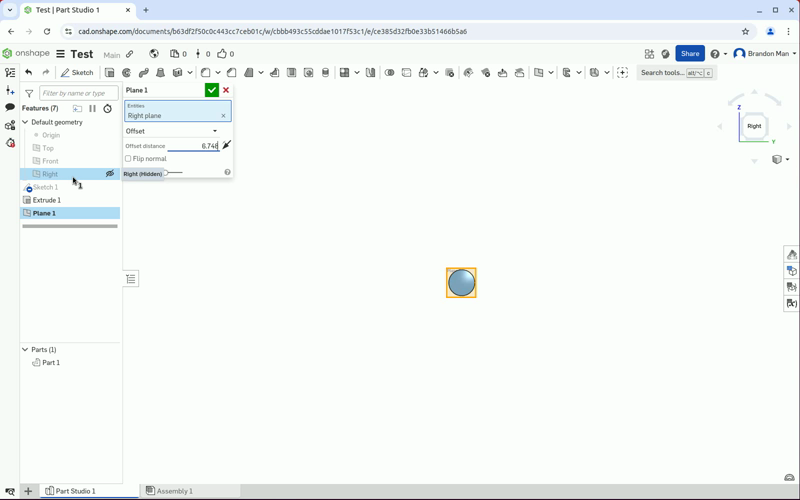
key(enter, 2)
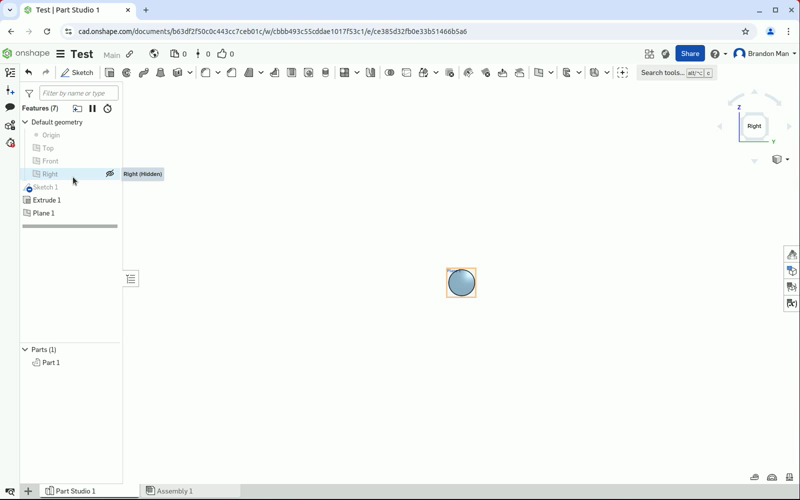
key(shift+s)
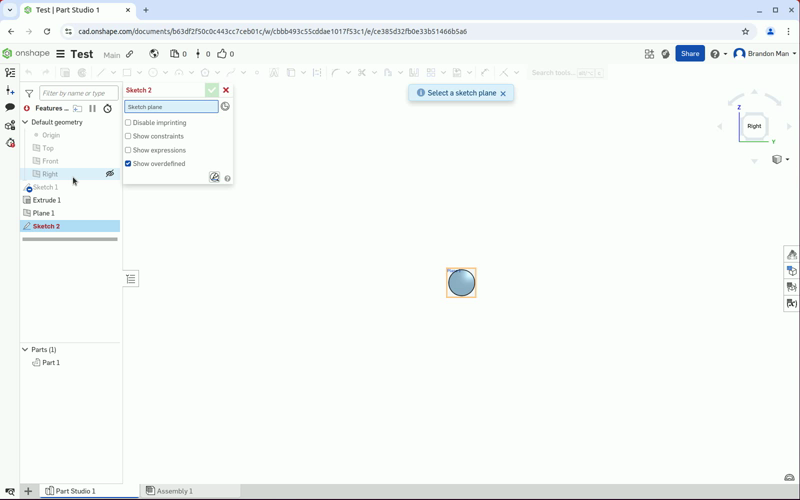
mouse_move(73, 215)
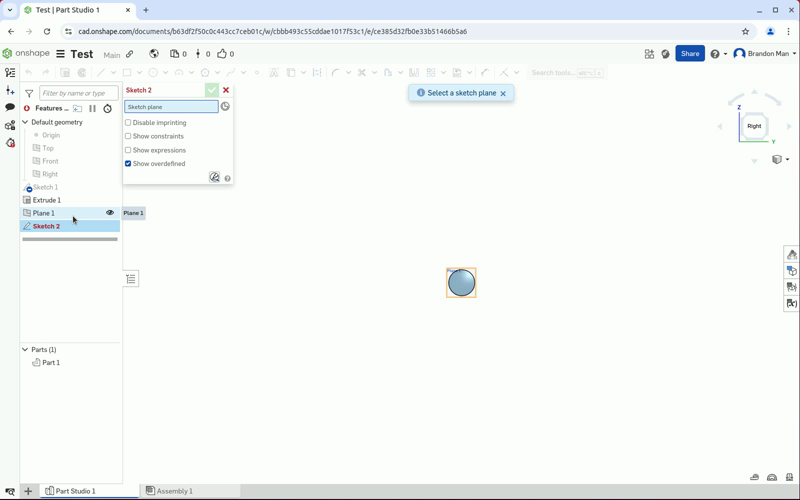
click(73, 215)
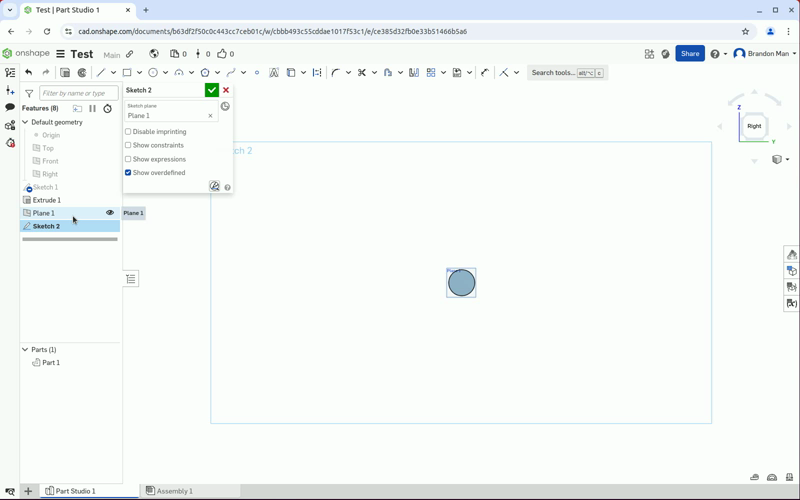
mouse_move(73, 352)
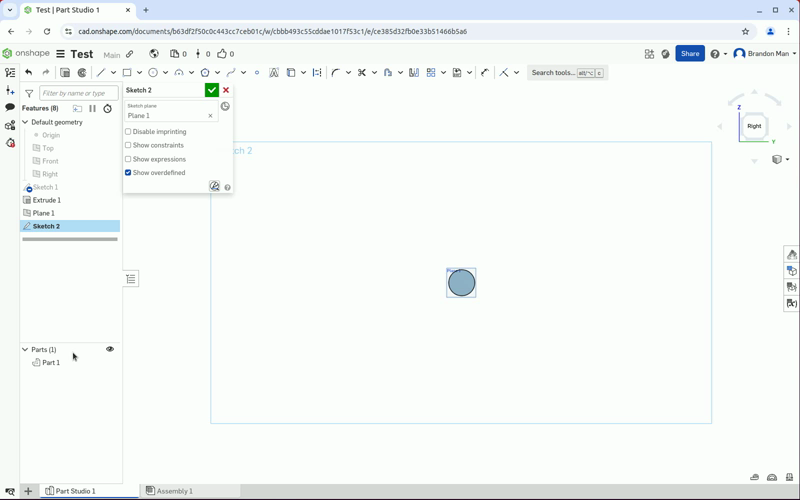
key(y)
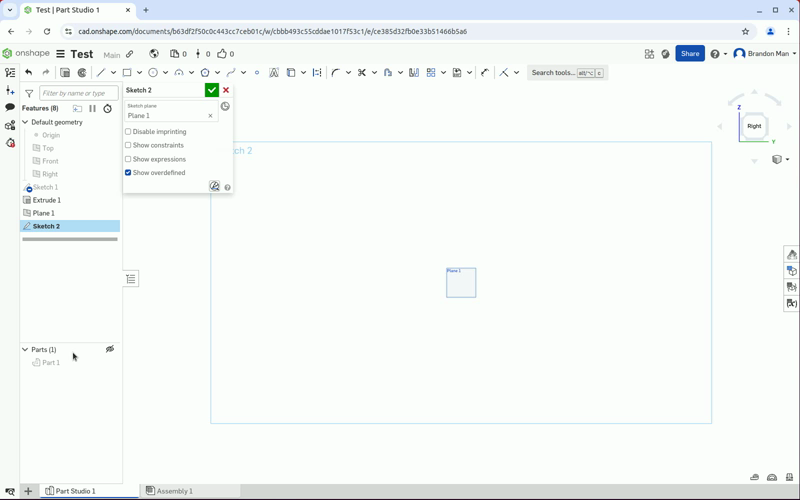
key(c)
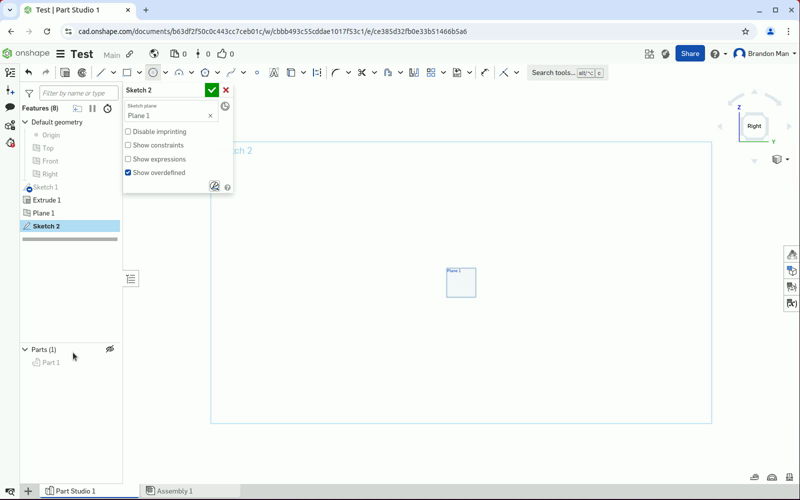
key_down(shift)
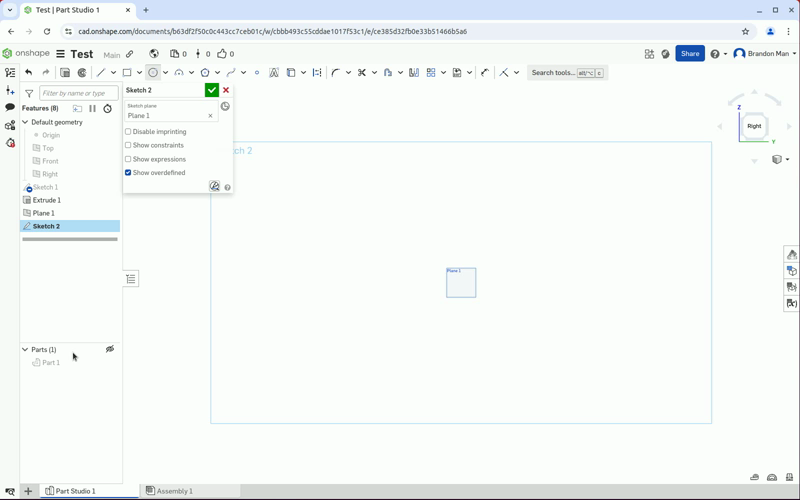
mouse_move(461, 282)
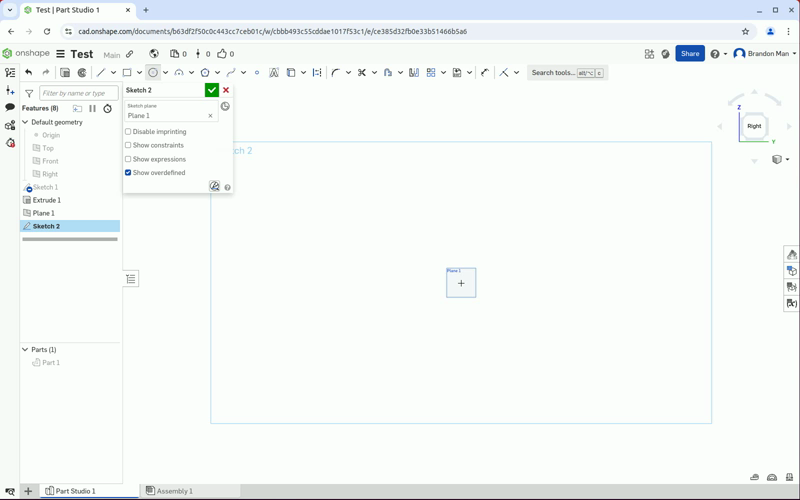
click(461, 282)
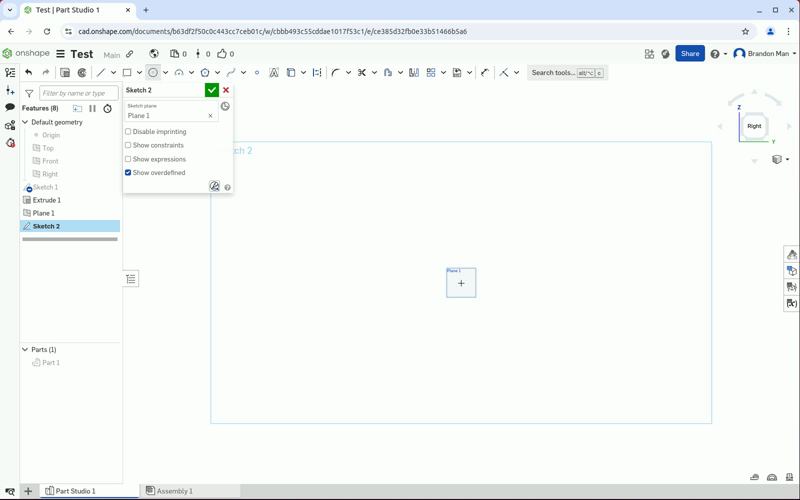
key_up(shift)
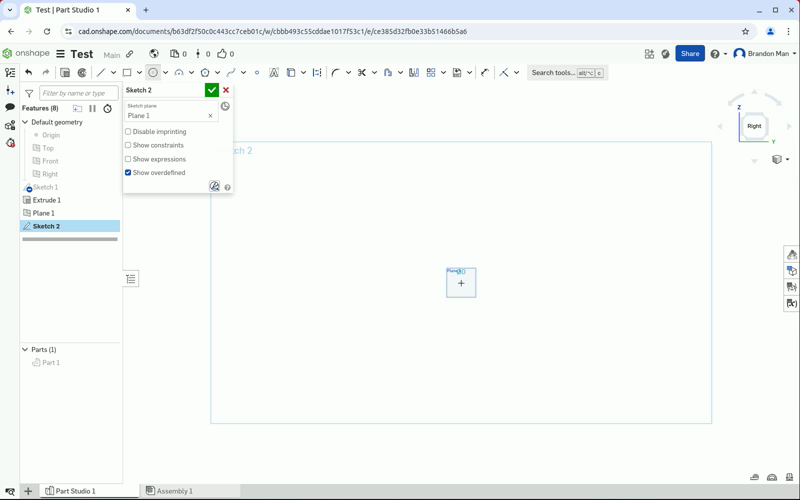
mouse_move(470, 282)
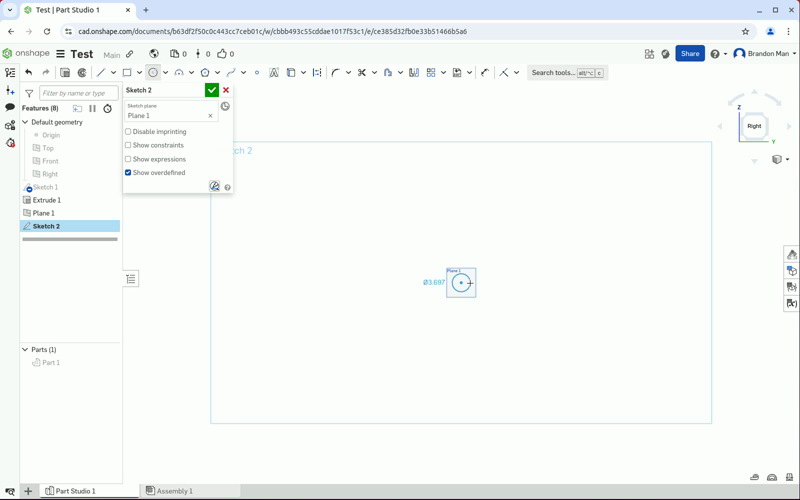
click(470, 282)
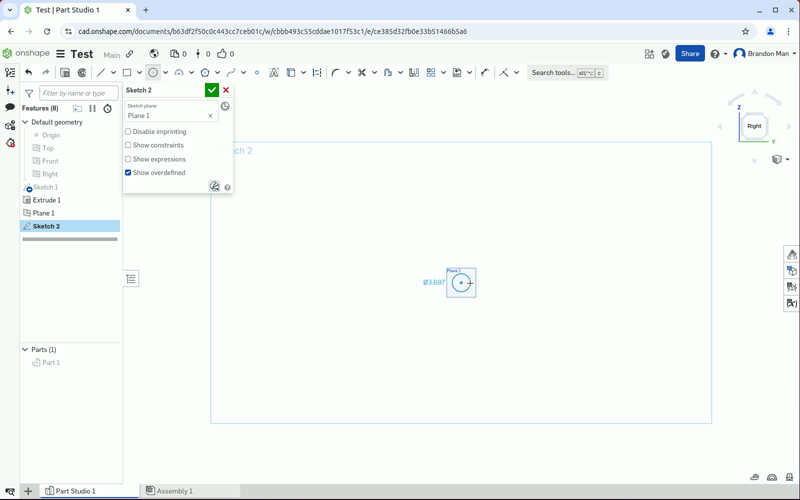
key(esc)
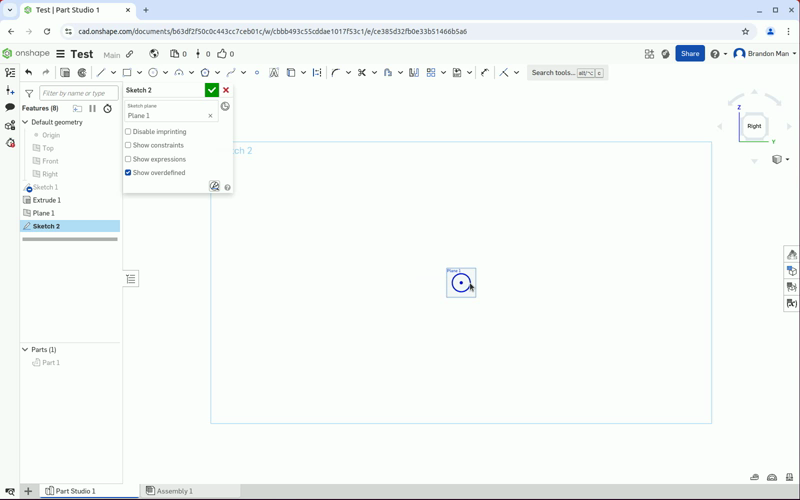
mouse_move(455, 282)
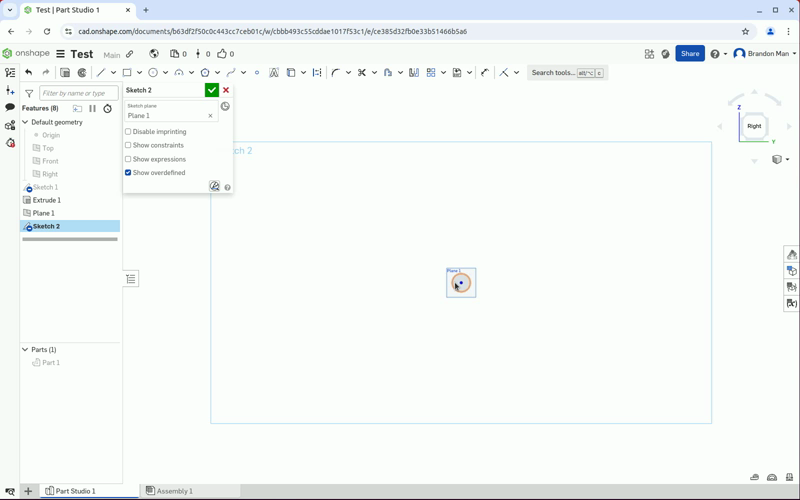
scroll(6)
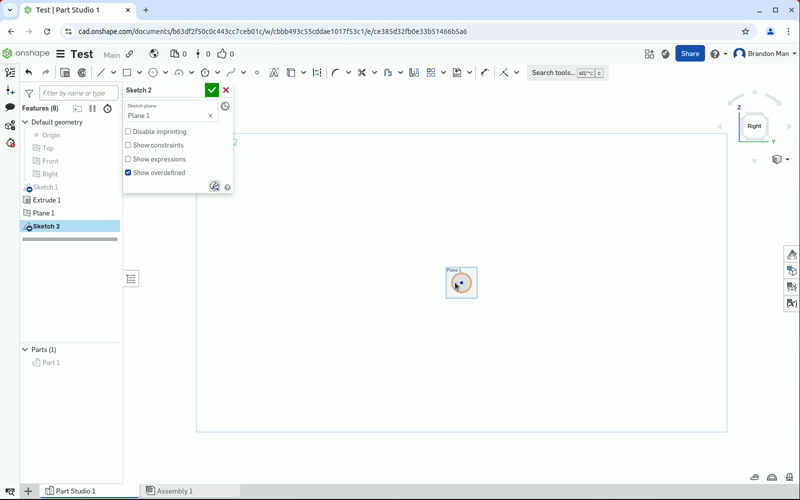
scroll(6)
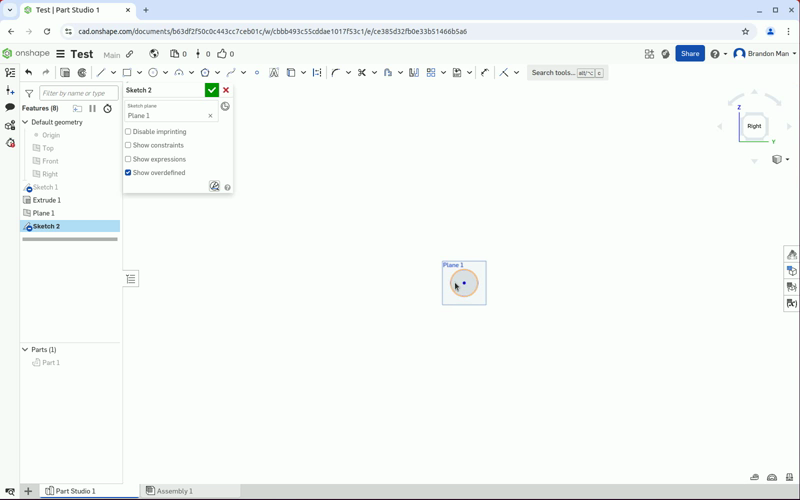
scroll(6)
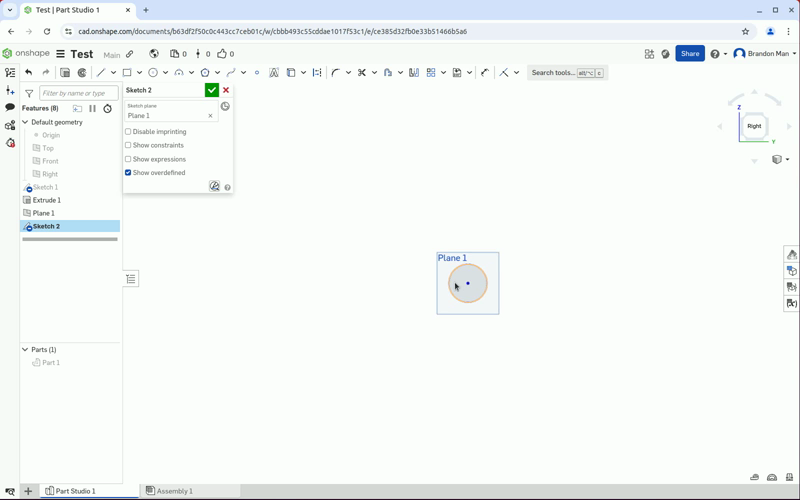
scroll(6)
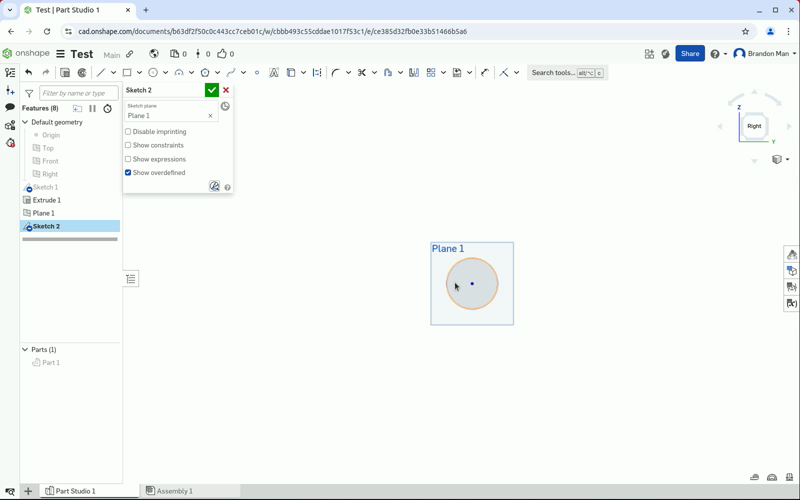
scroll(6)
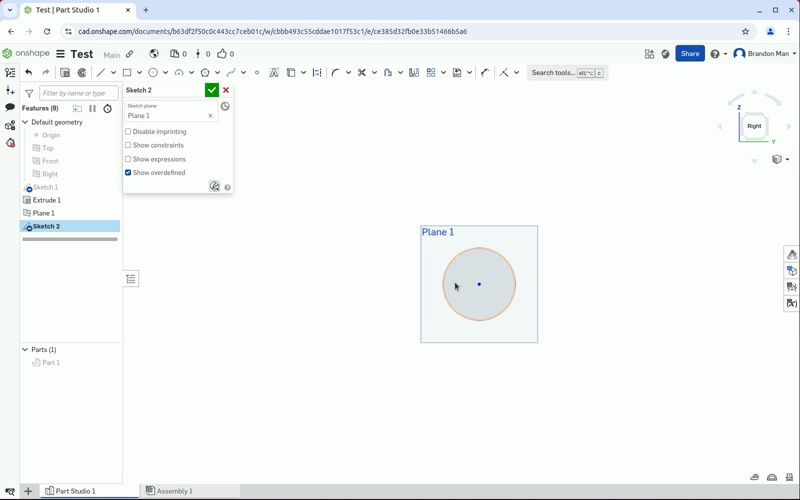
scroll(6)
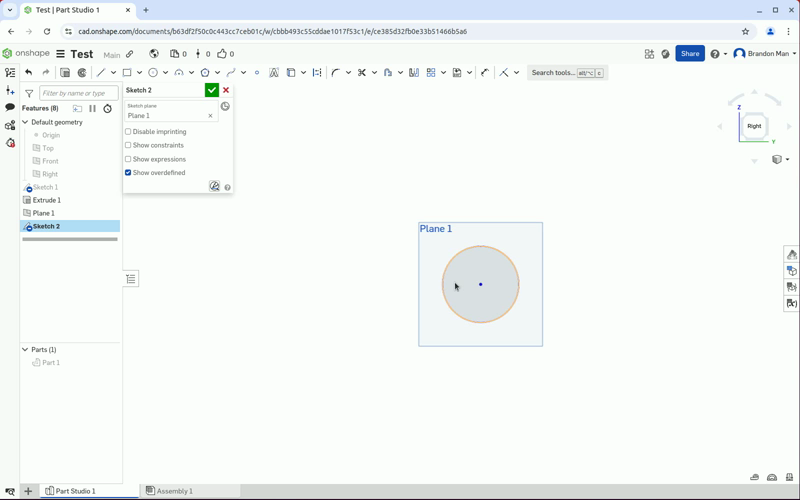
scroll(6)
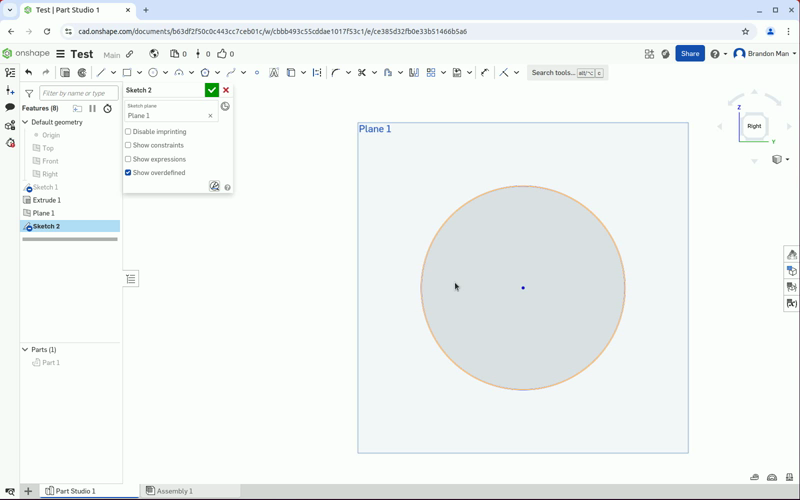
click(455, 282)
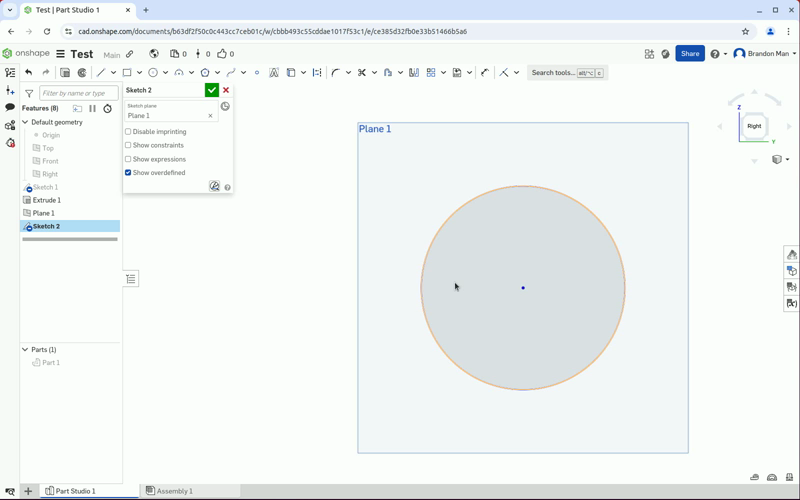
scroll(-6)
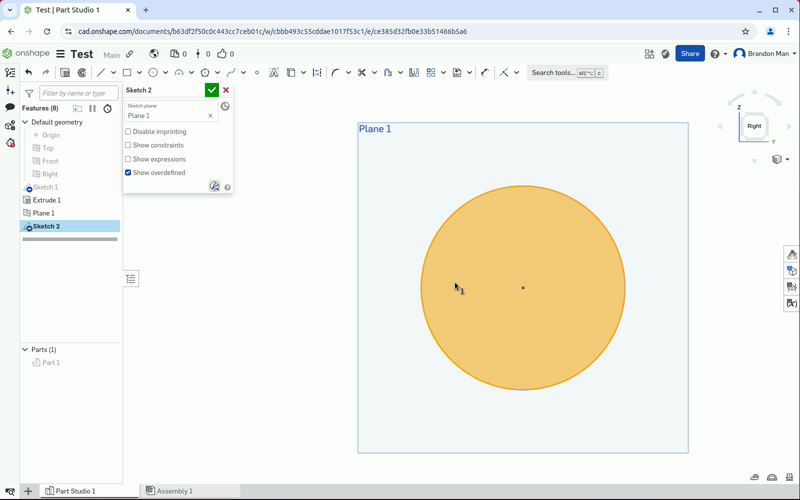
scroll(-6)
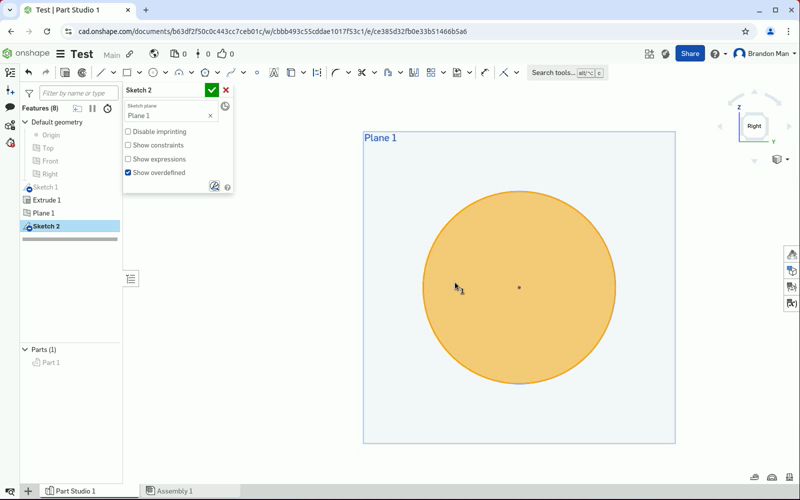
scroll(-6)
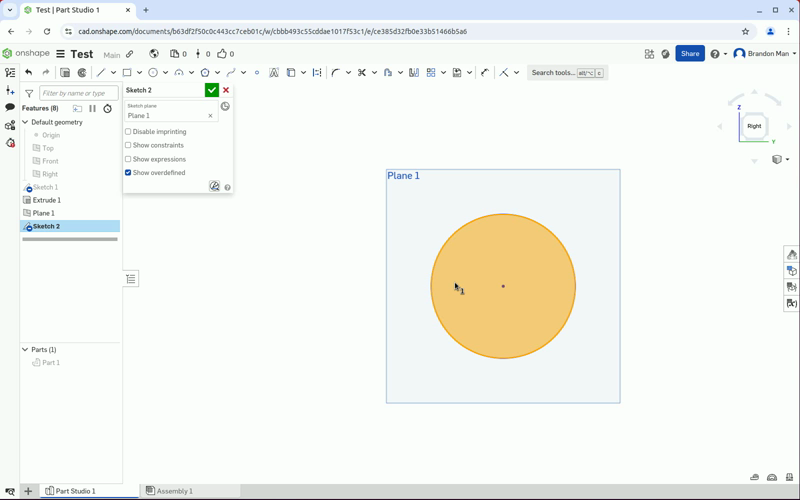
scroll(-6)
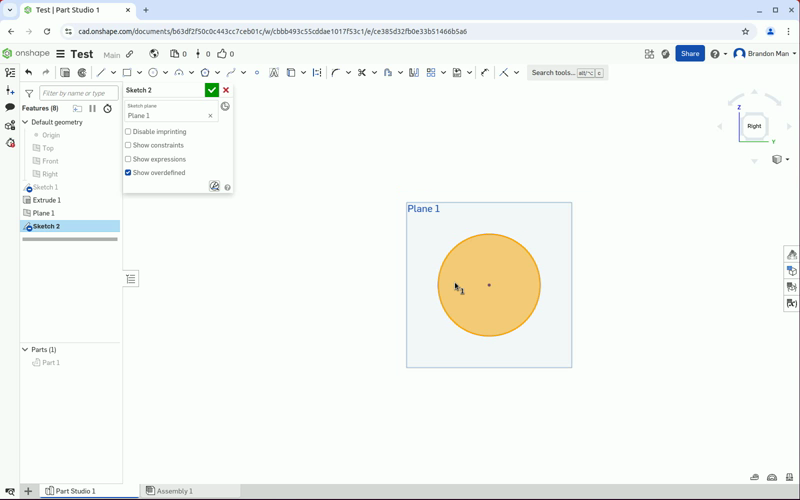
scroll(-6)
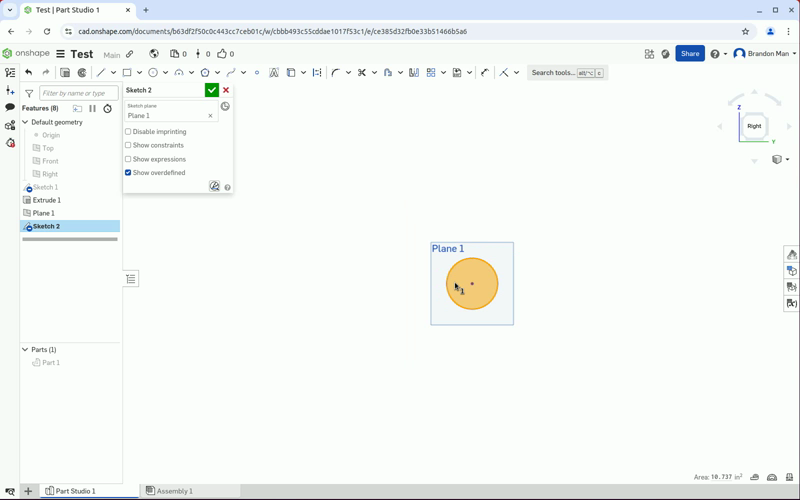
scroll(-6)
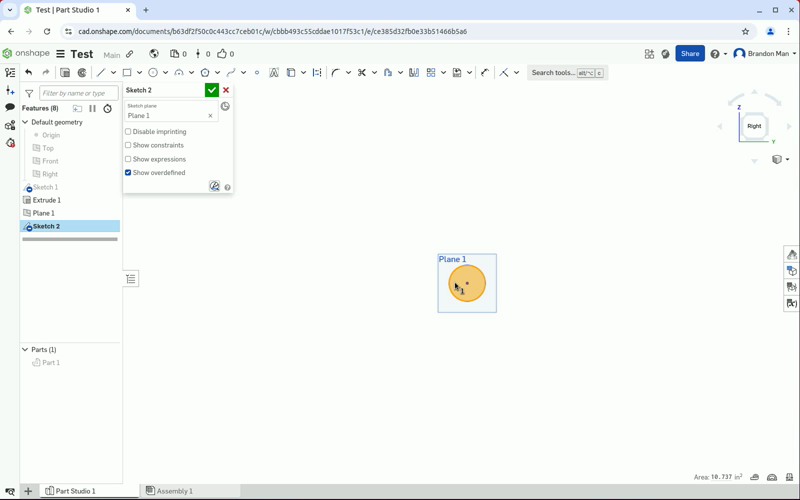
scroll(-6)
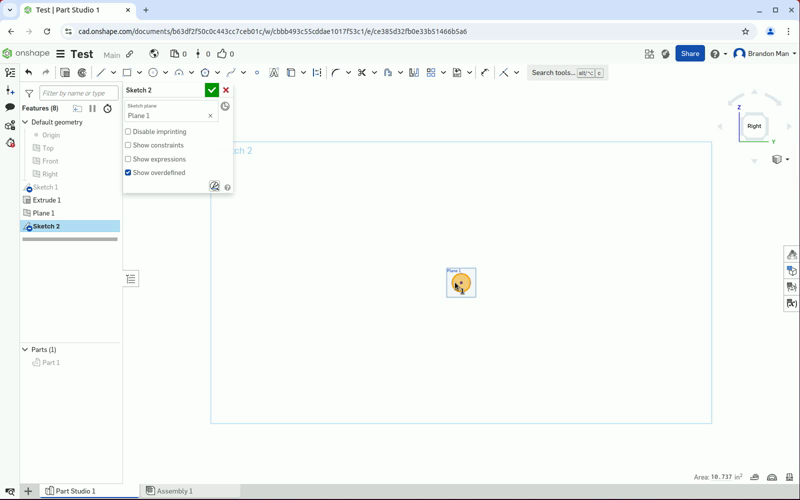
mouse_move(73, 352)
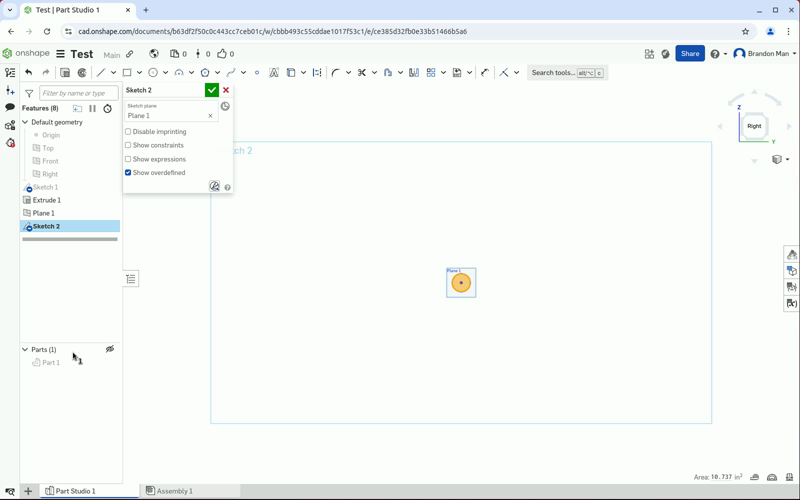
key(shift+y)
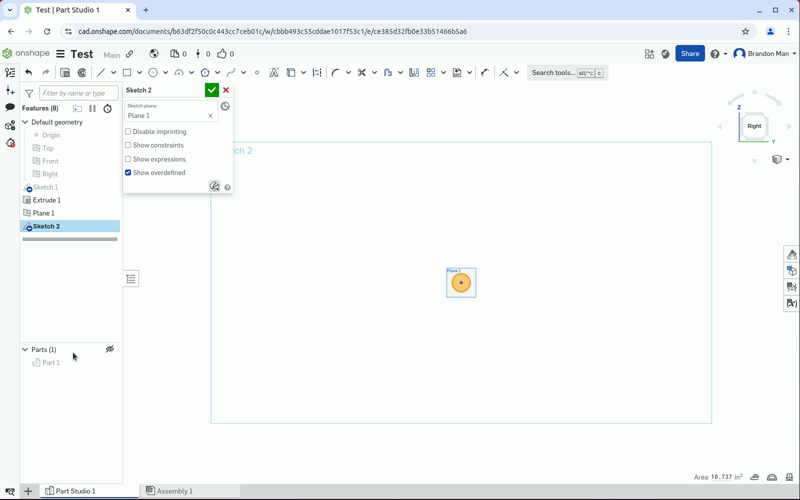
key(shift+e)
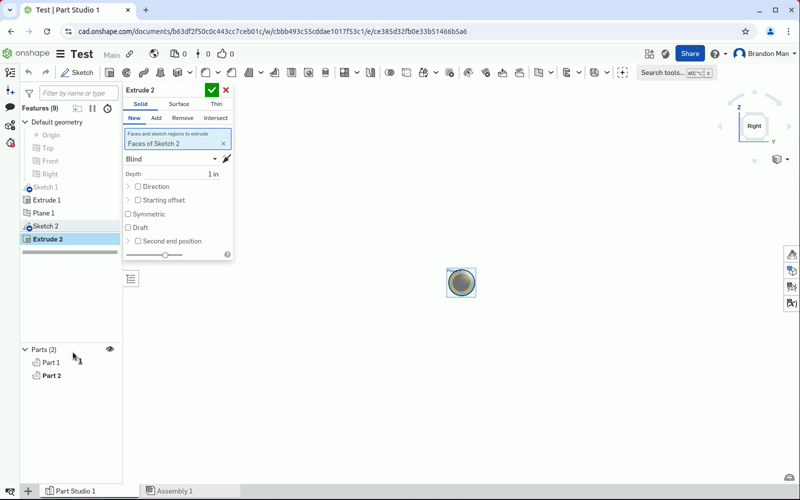
mouse_move(143, 106)
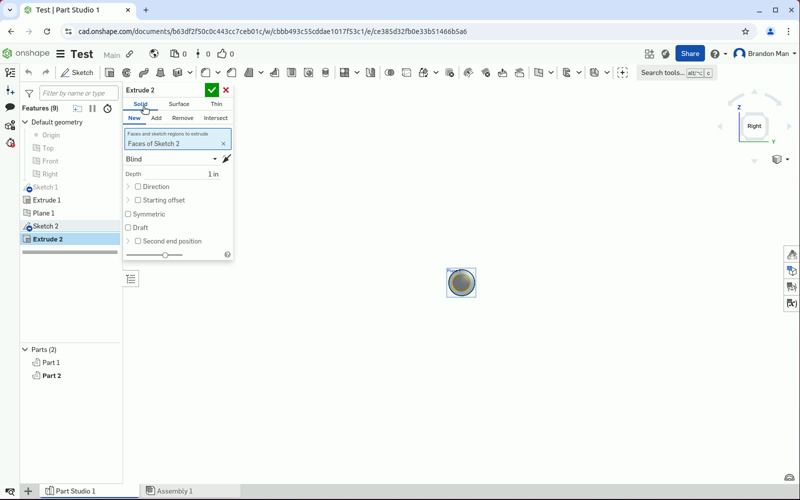
click(143, 106)
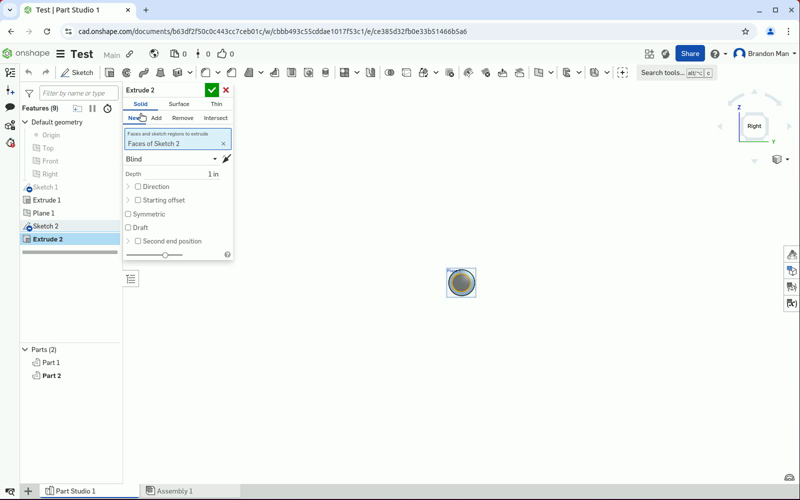
mouse_move(137, 120)
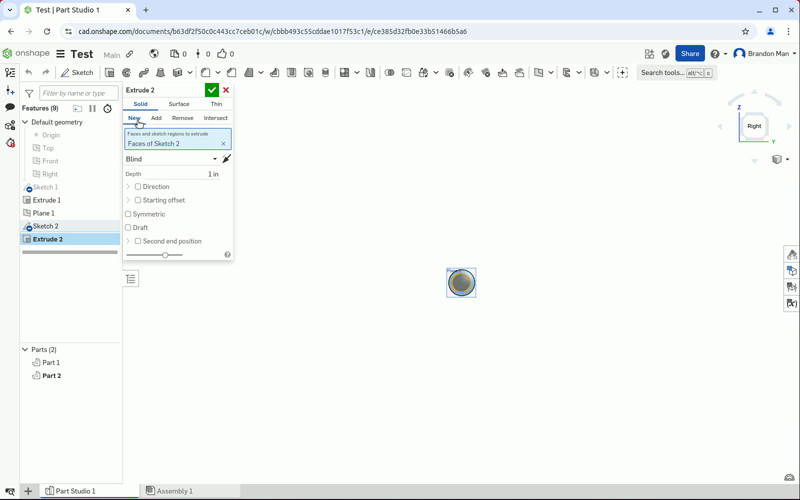
click(137, 120)
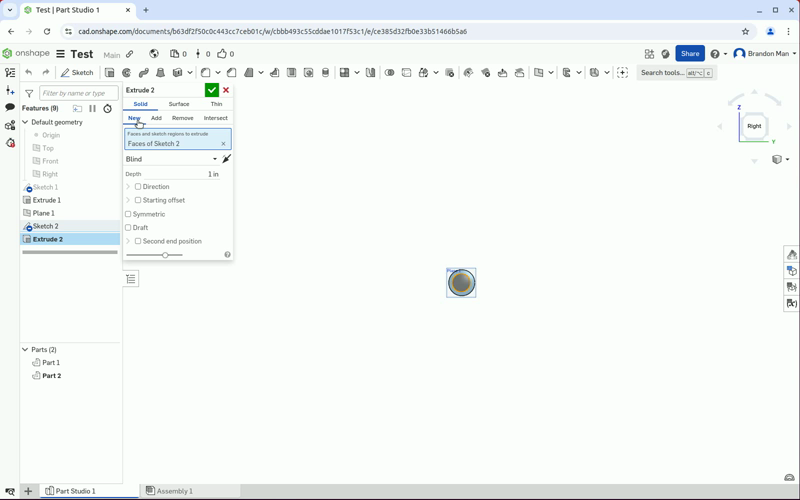
key(tab, 4)
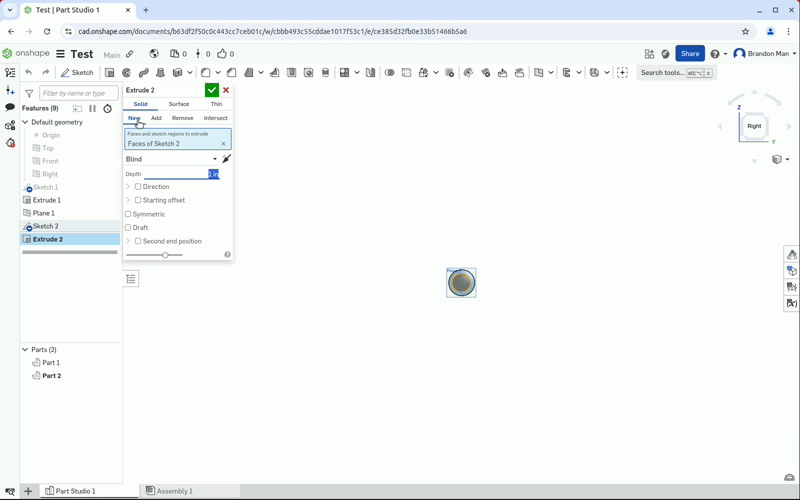
text(4.574)
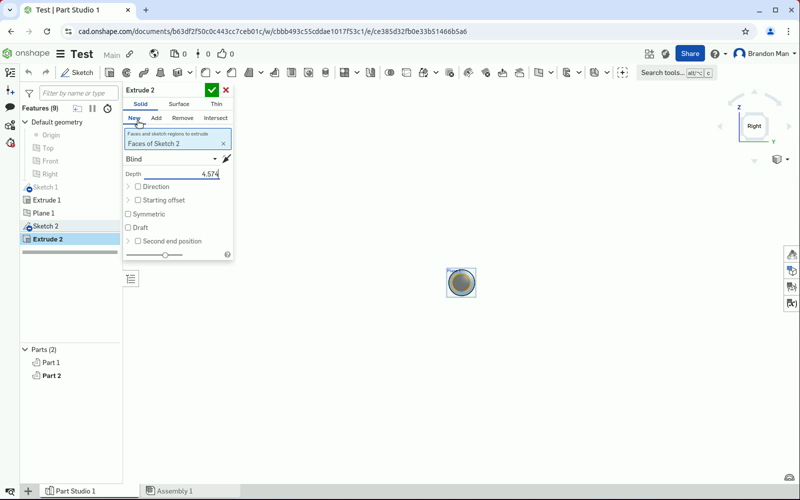
key(enter)
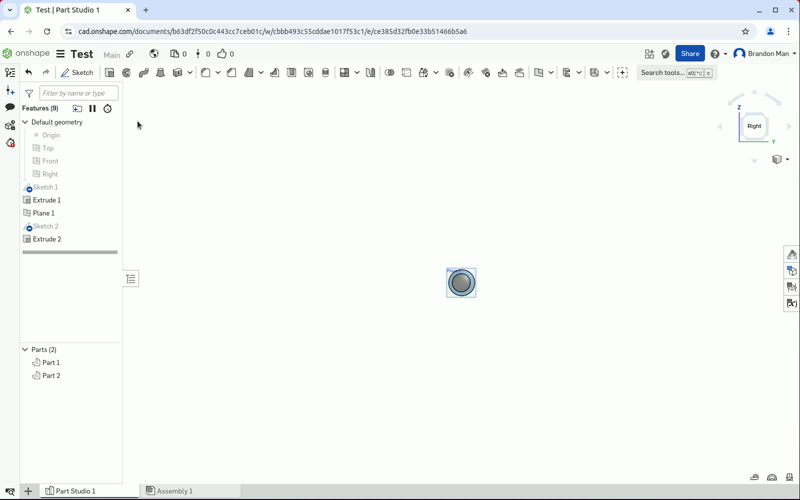
key(shift+h)
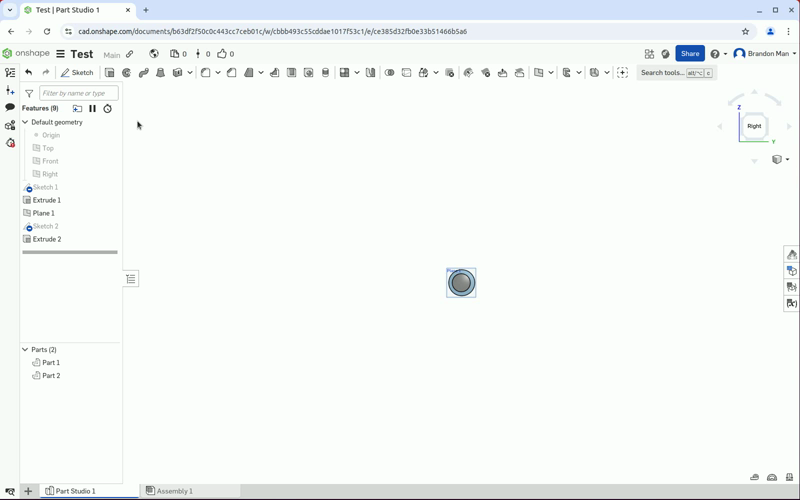
key(shift+h)
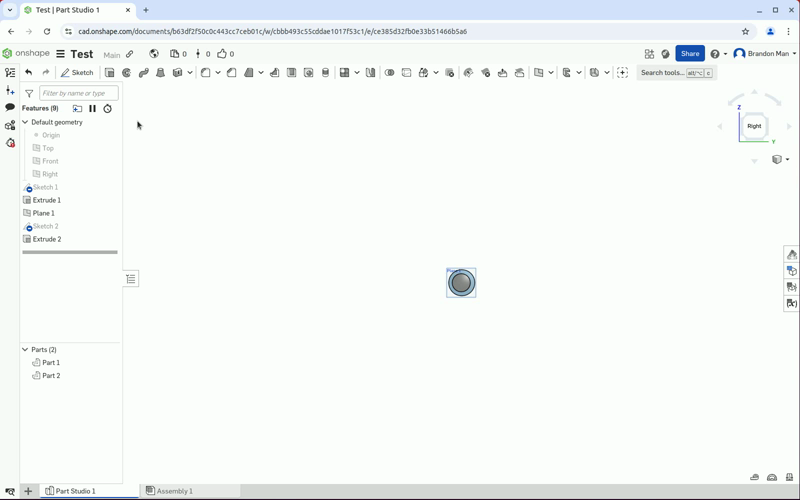
mouse_move(73, 189)
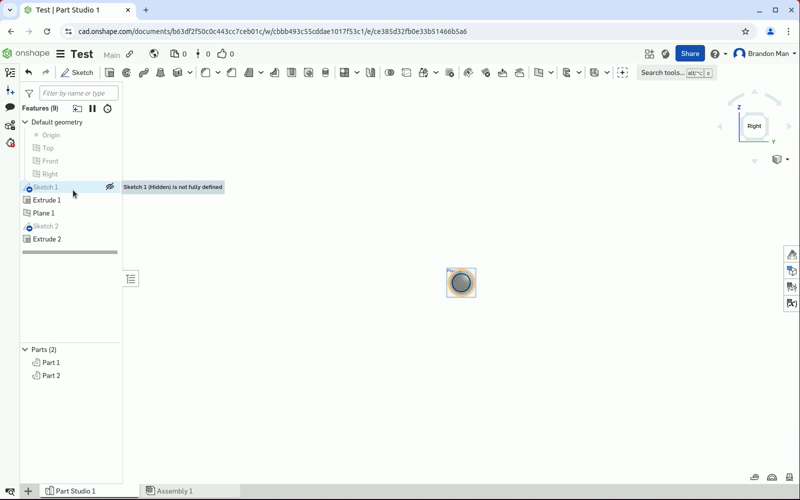
click(73, 189)
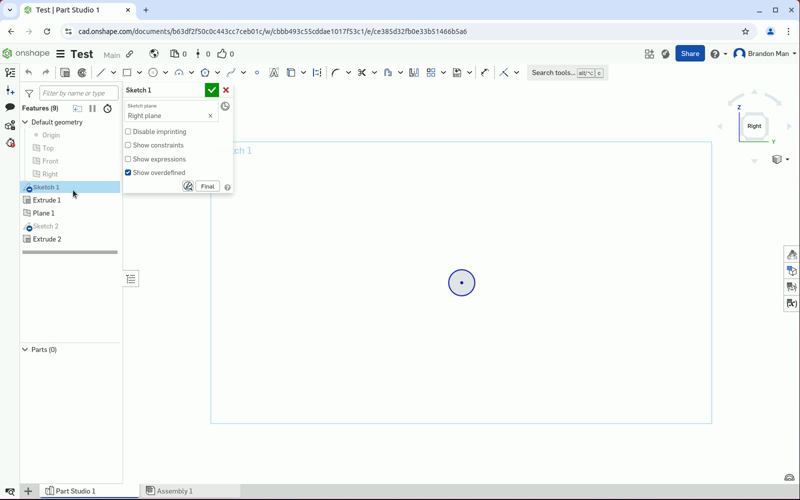
mouse_move(229, 92)
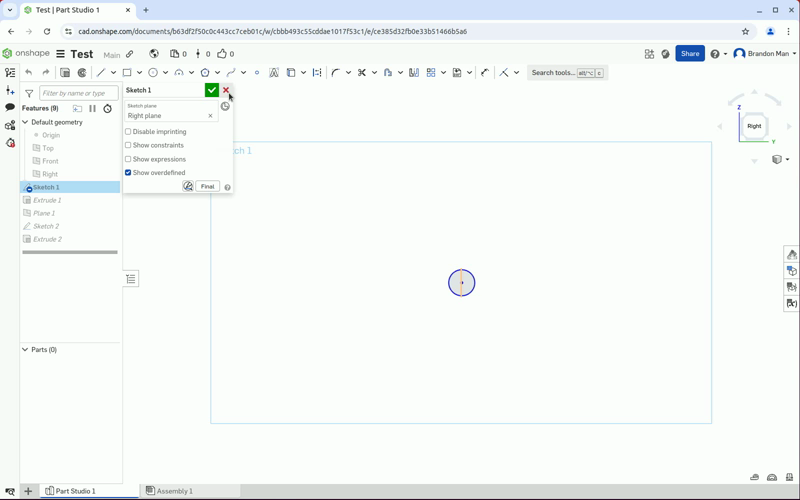
click(229, 92)
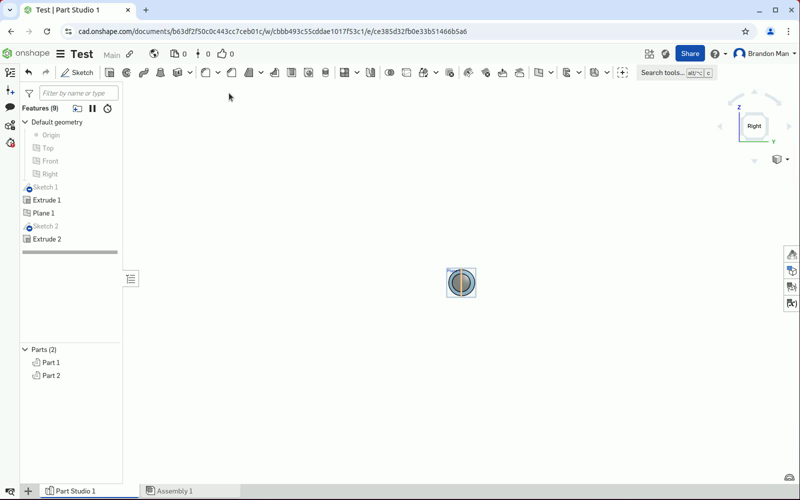
mouse_move(541, 75)
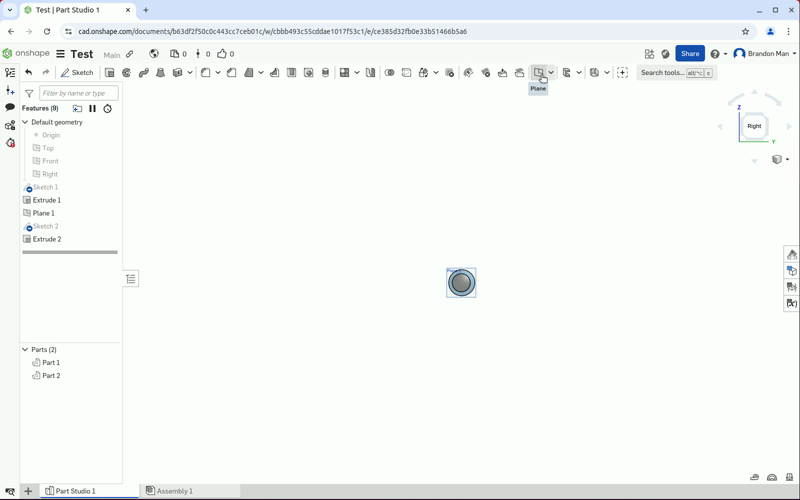
click(541, 75)
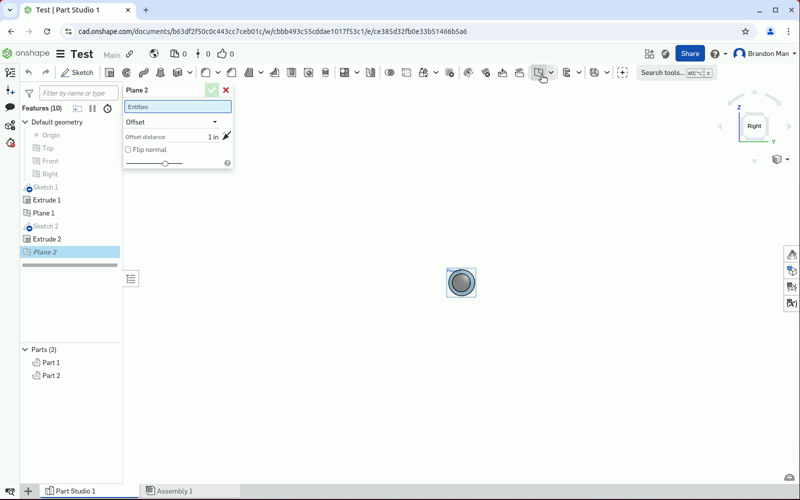
mouse_move(73, 176)
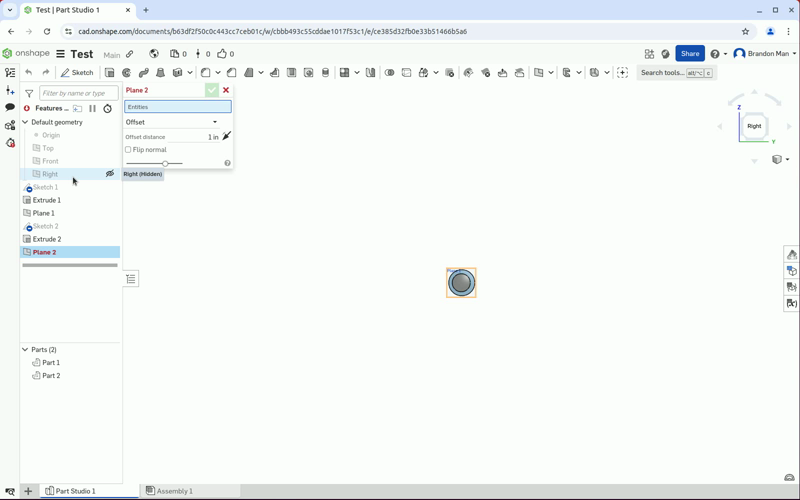
click(73, 176)
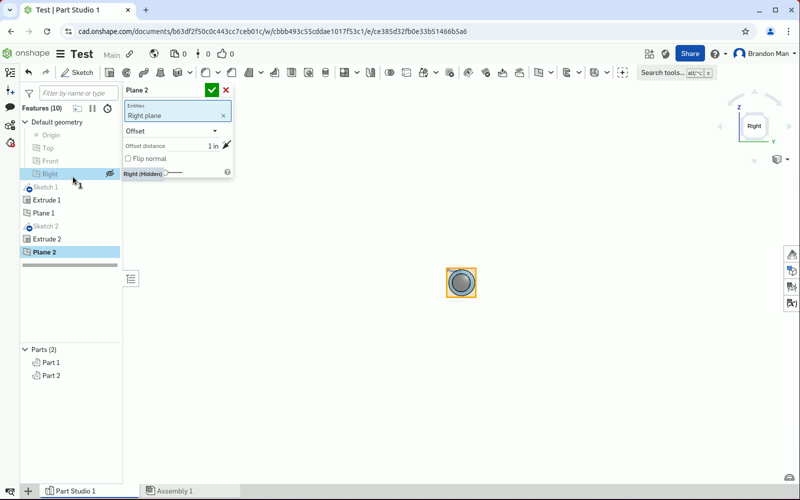
key(tab, 2)
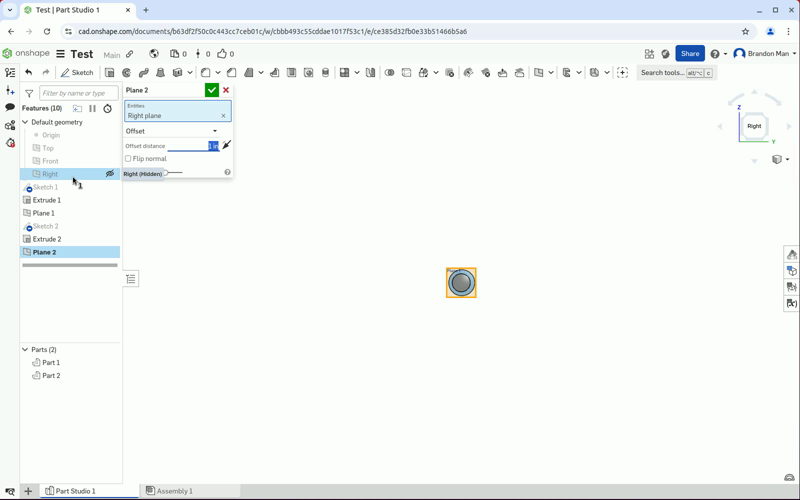
text(11.308)
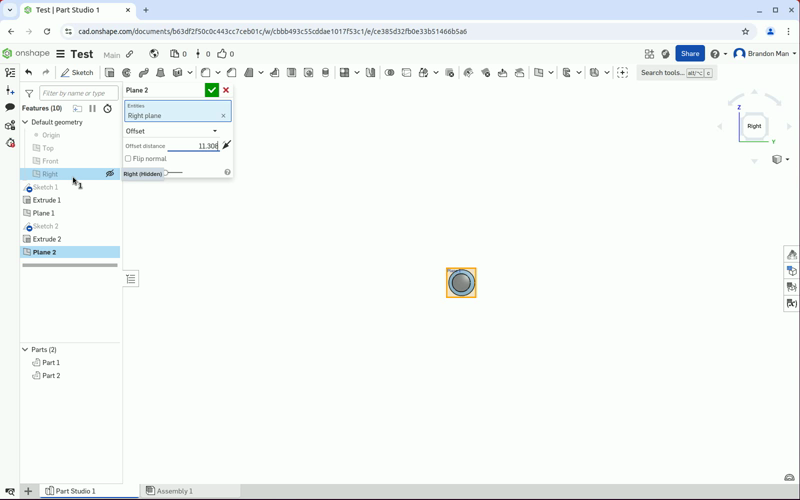
key(enter, 2)
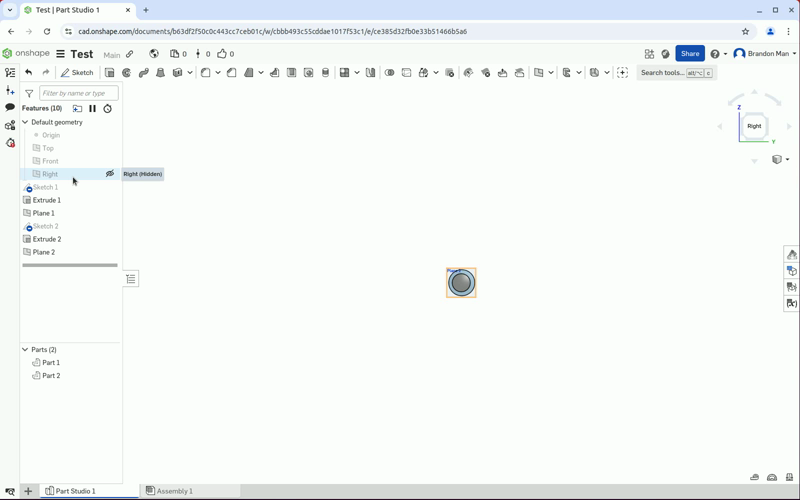
key(shift+s)
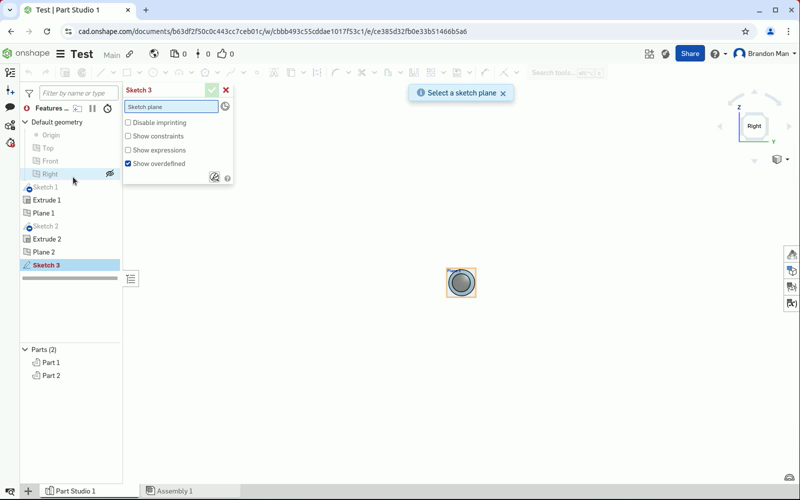
mouse_move(73, 254)
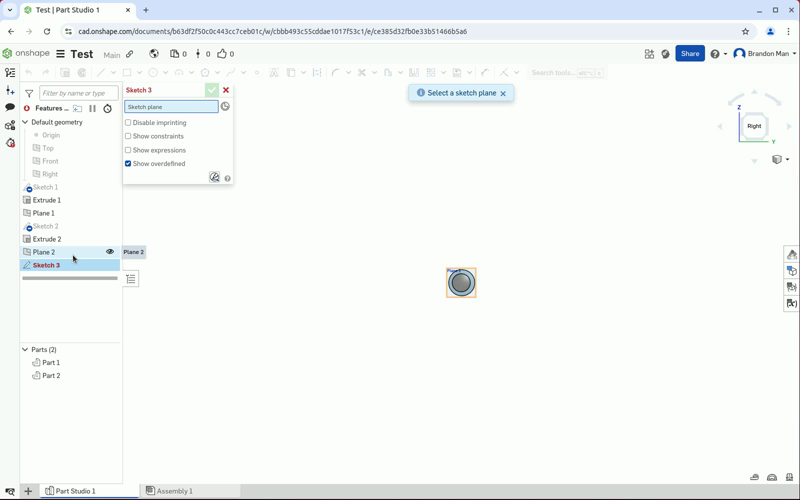
click(73, 254)
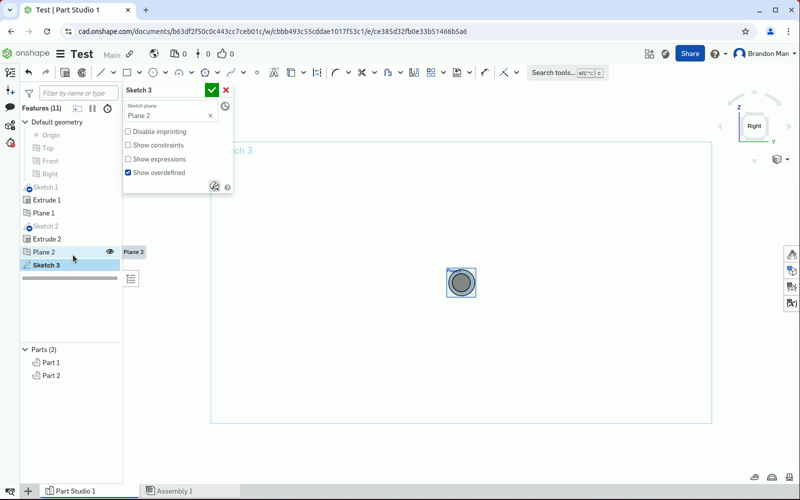
mouse_move(73, 352)
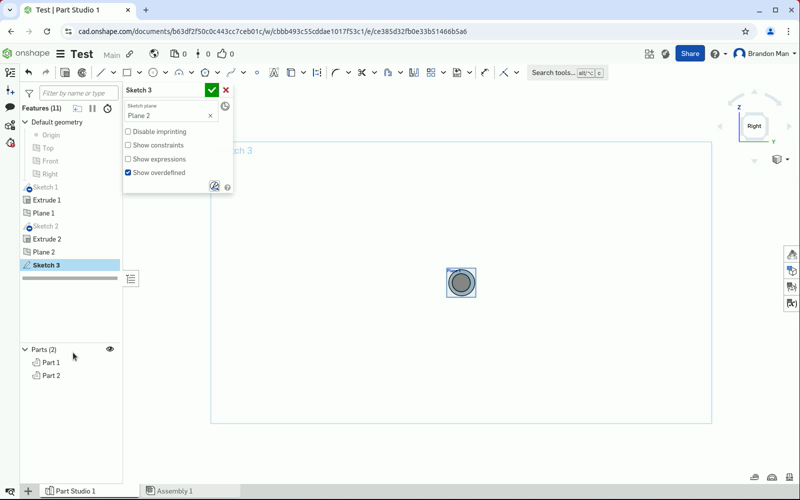
key(y)
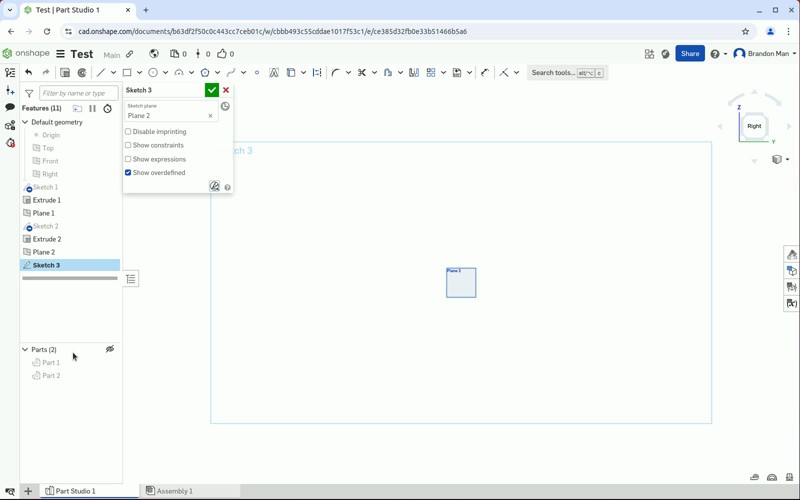
key(c)
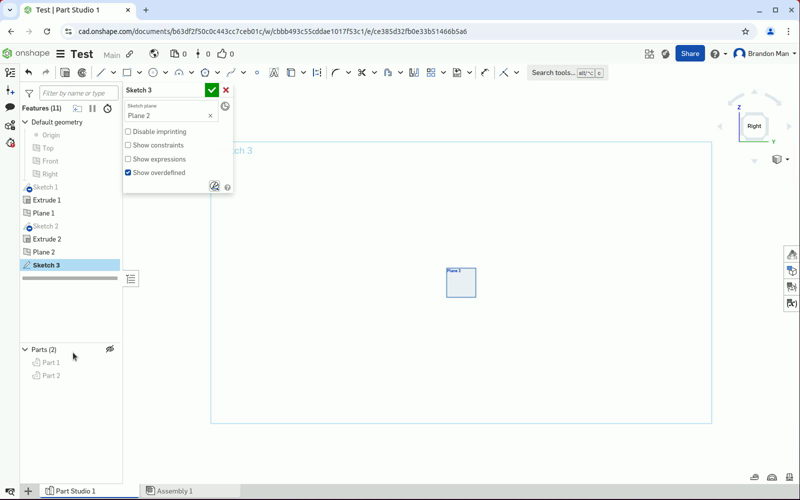
key_down(shift)
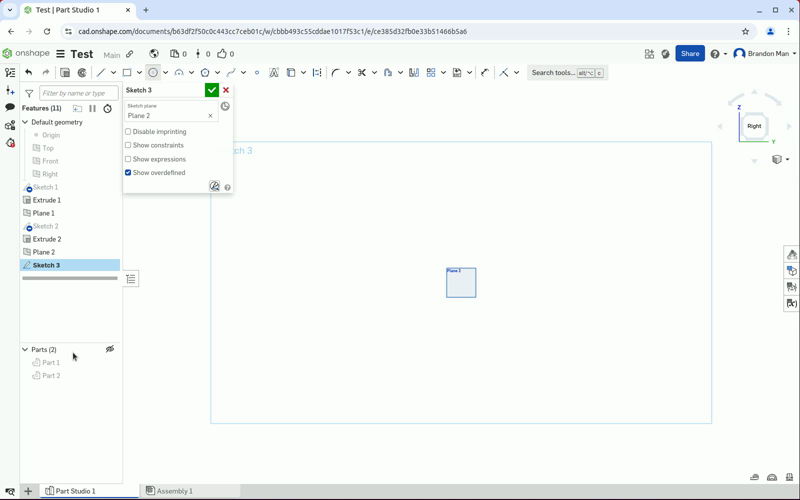
mouse_move(460, 282)
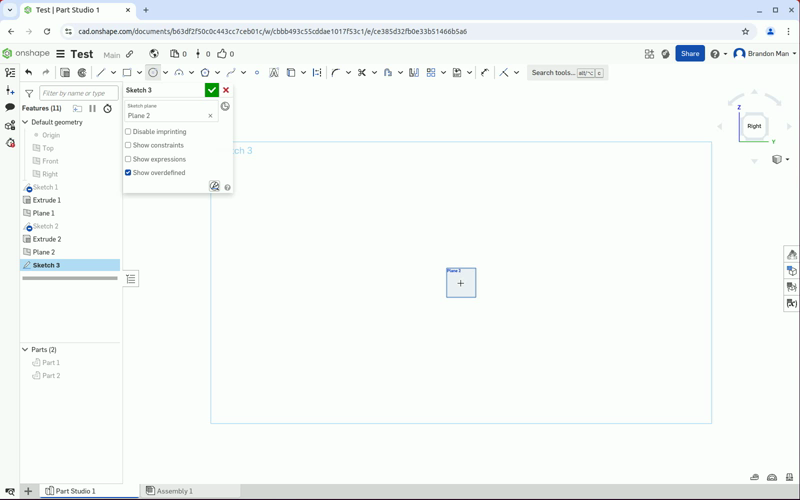
click(460, 282)
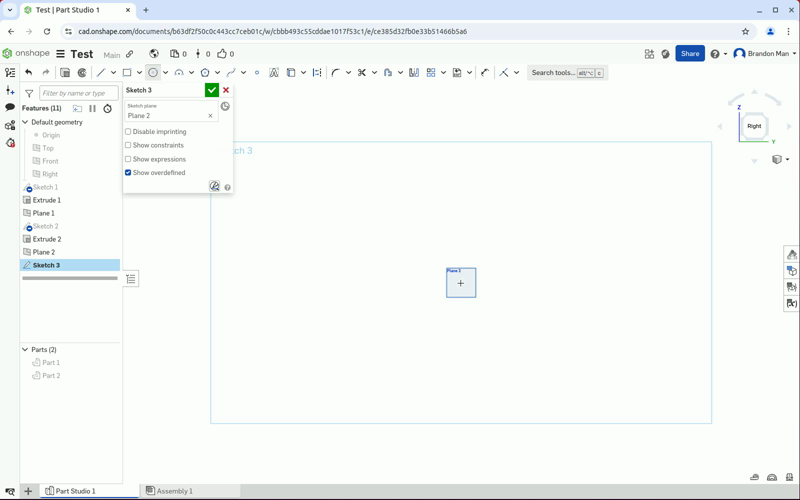
key_up(shift)
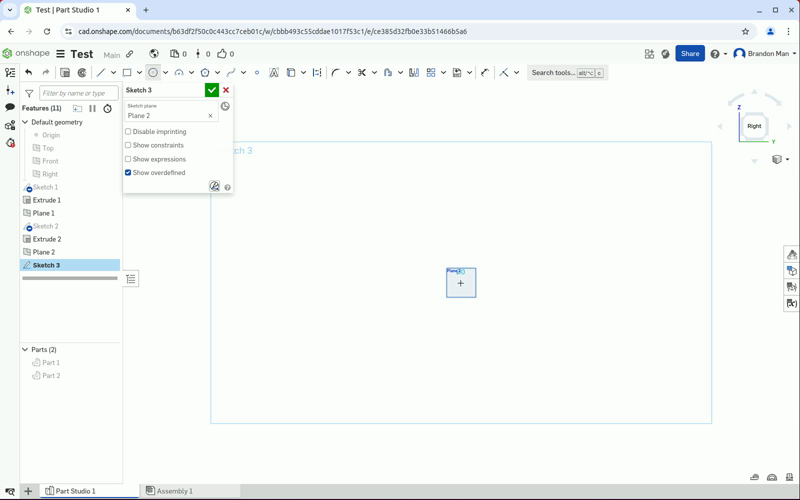
mouse_move(467, 282)
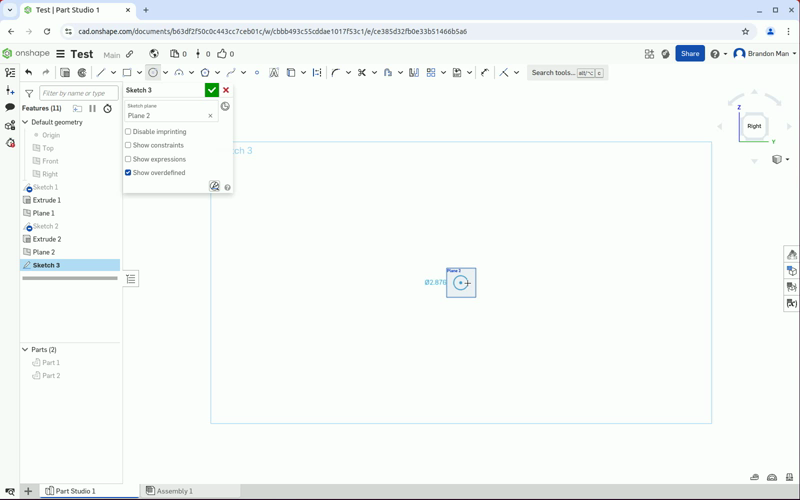
click(467, 282)
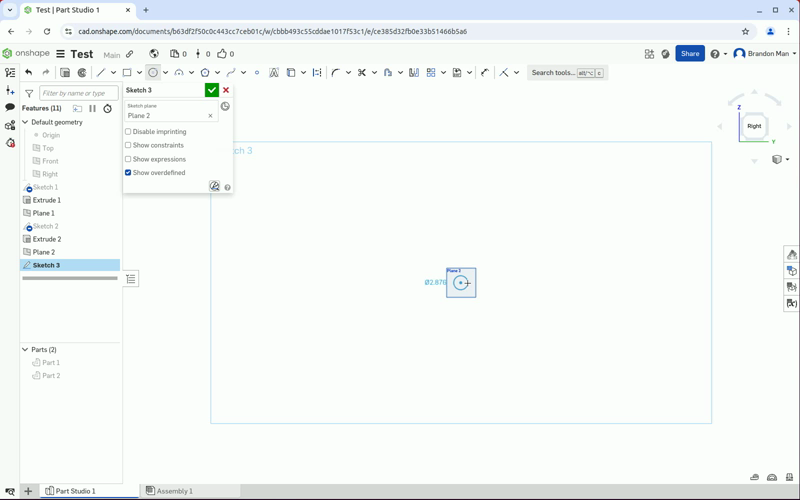
key(esc)
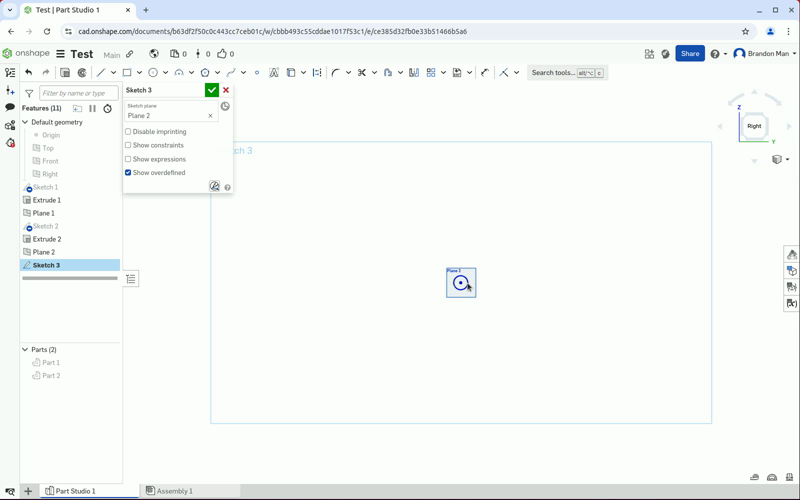
mouse_move(462, 281)
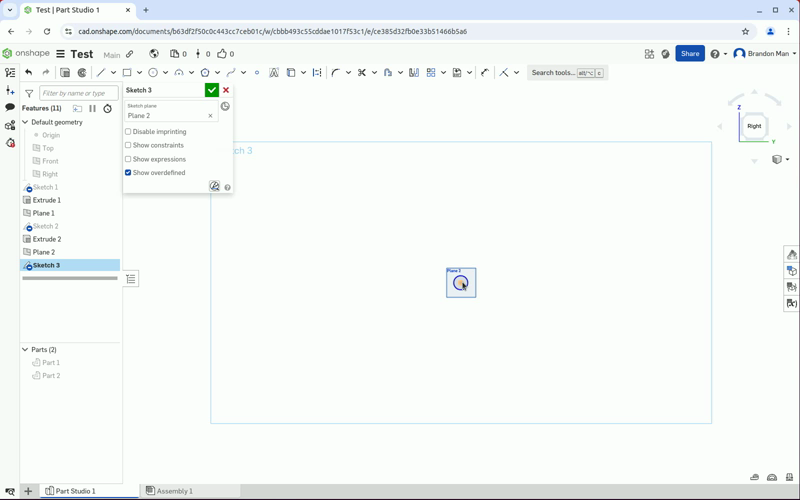
scroll(6)
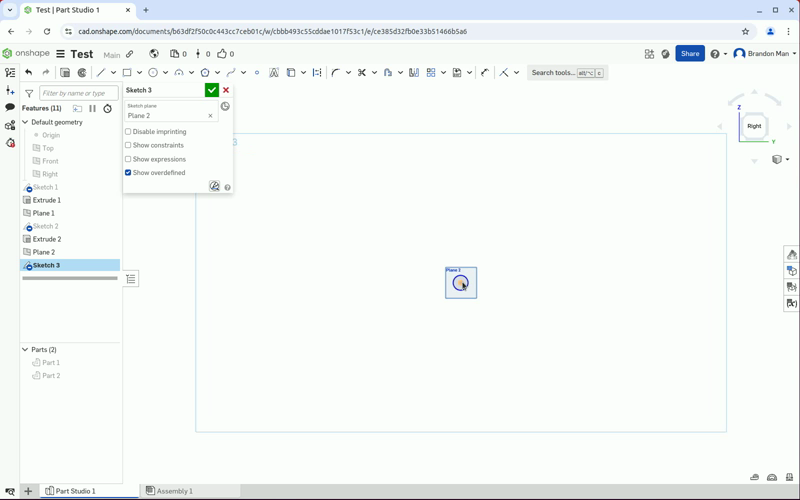
scroll(6)
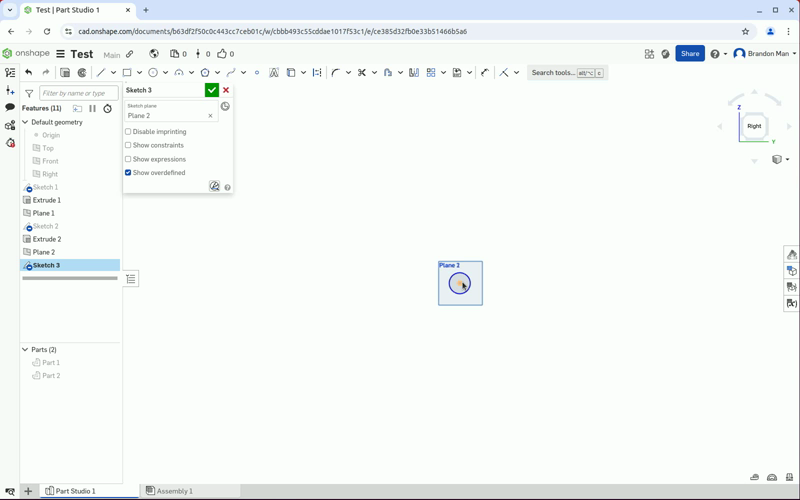
scroll(6)
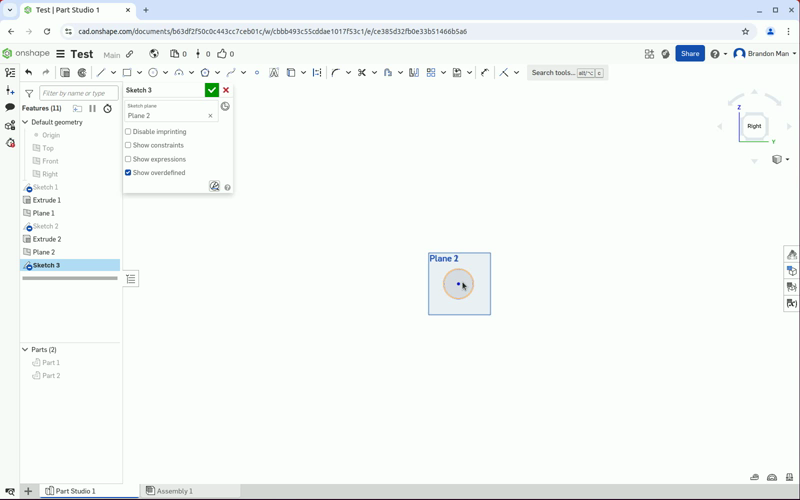
scroll(6)
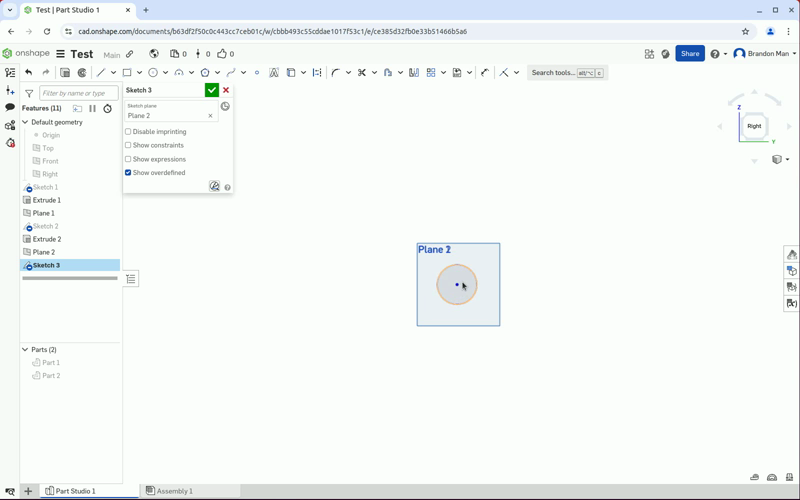
scroll(6)
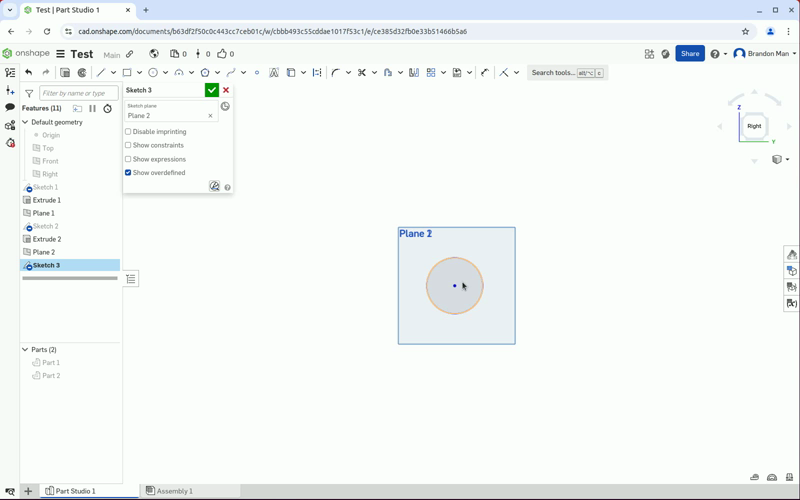
scroll(6)
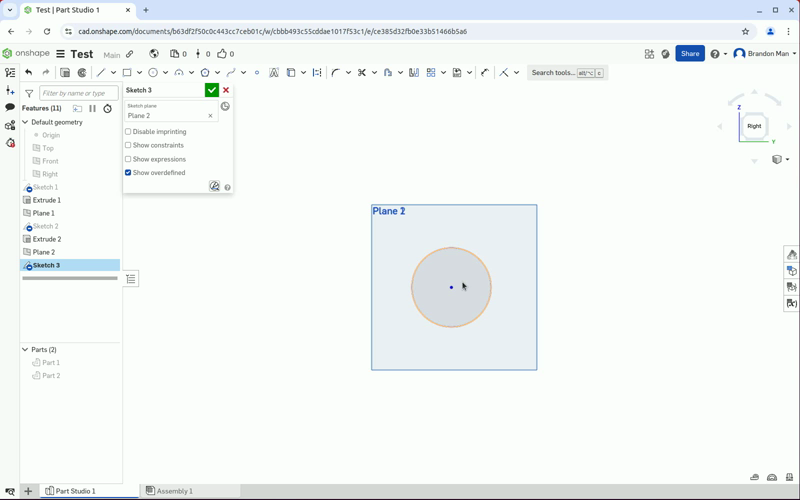
scroll(6)
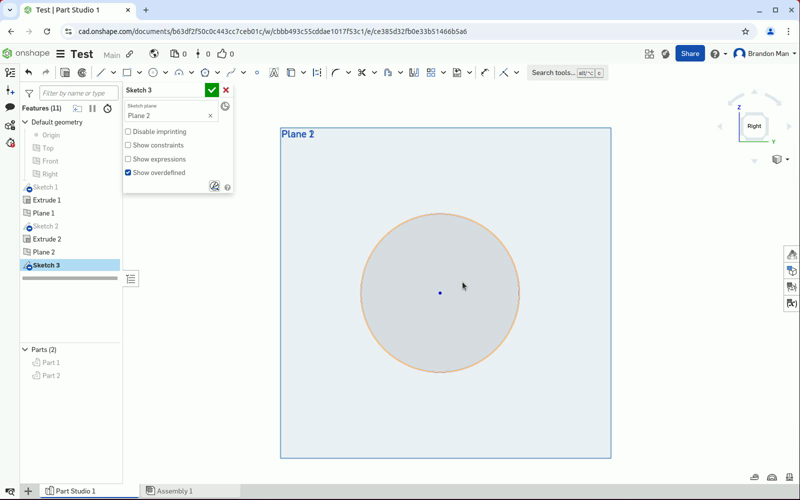
click(462, 281)
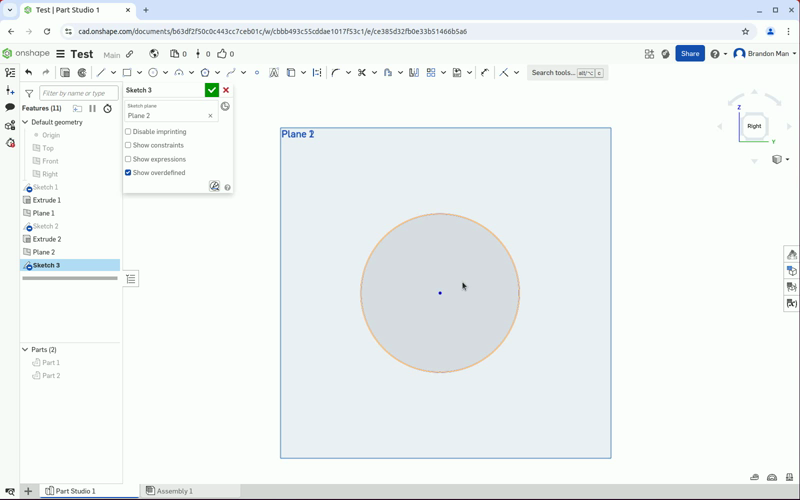
scroll(-6)
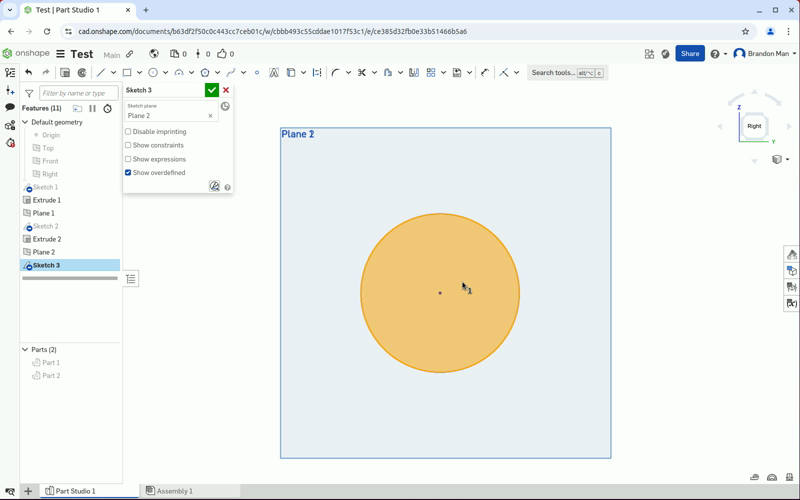
scroll(-6)
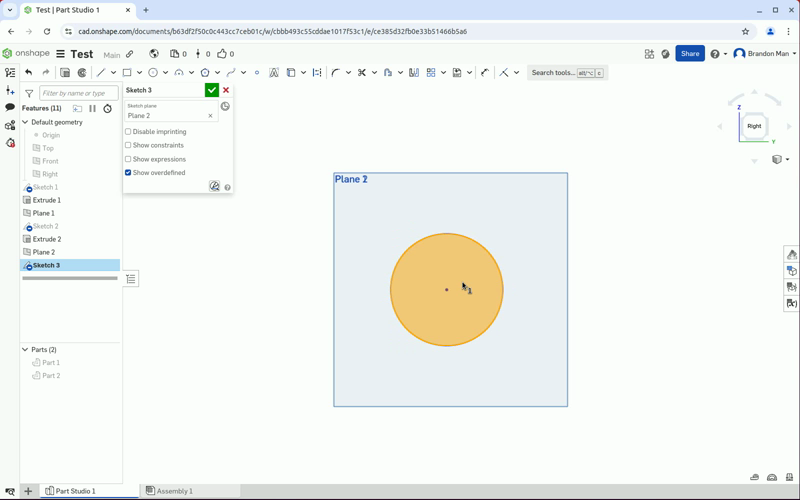
scroll(-6)
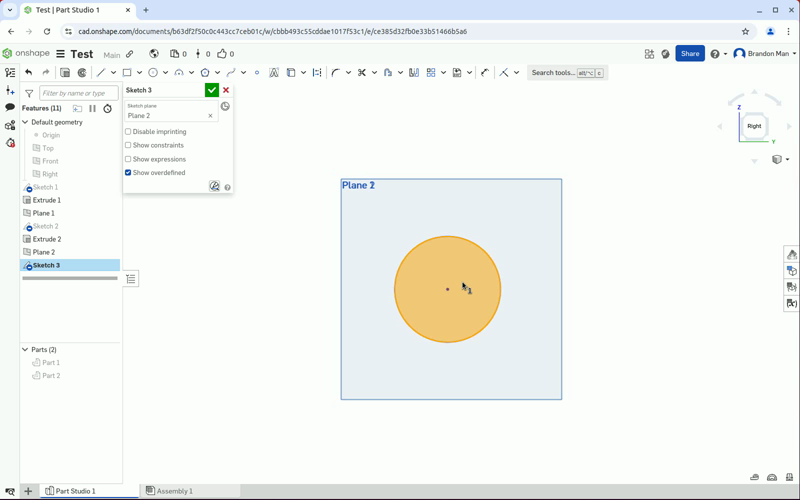
scroll(-6)
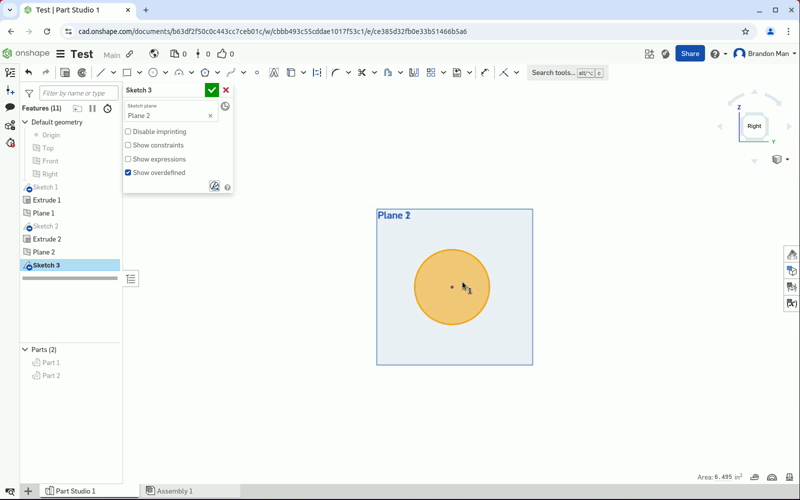
scroll(-6)
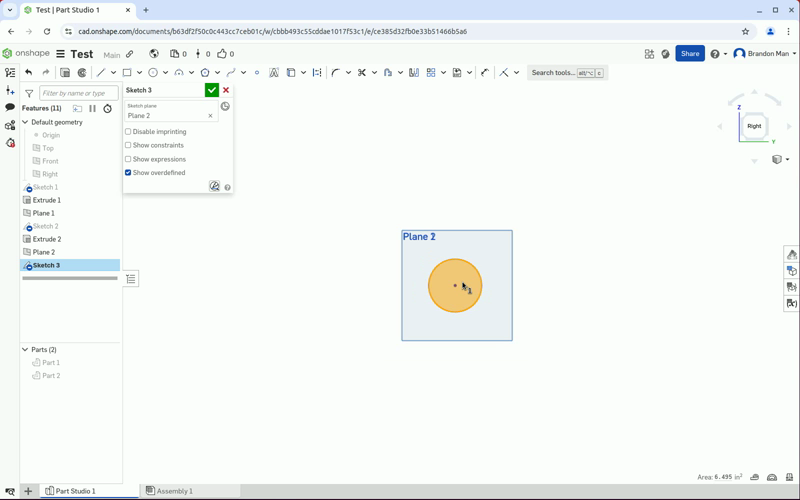
scroll(-6)
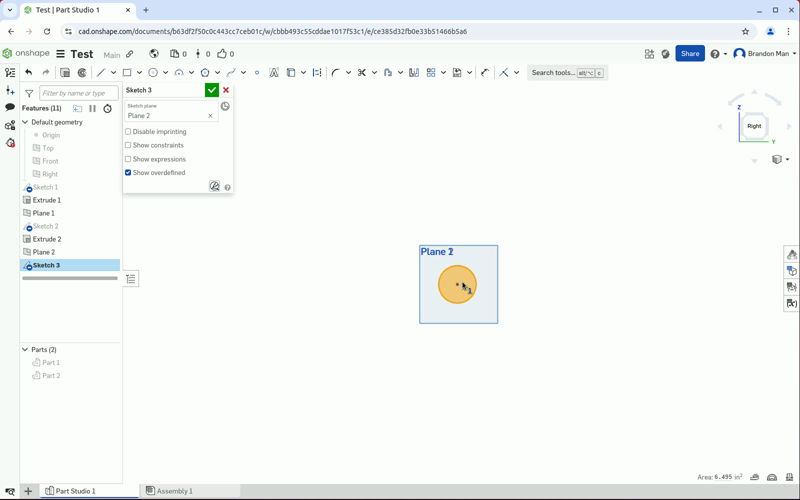
scroll(-6)
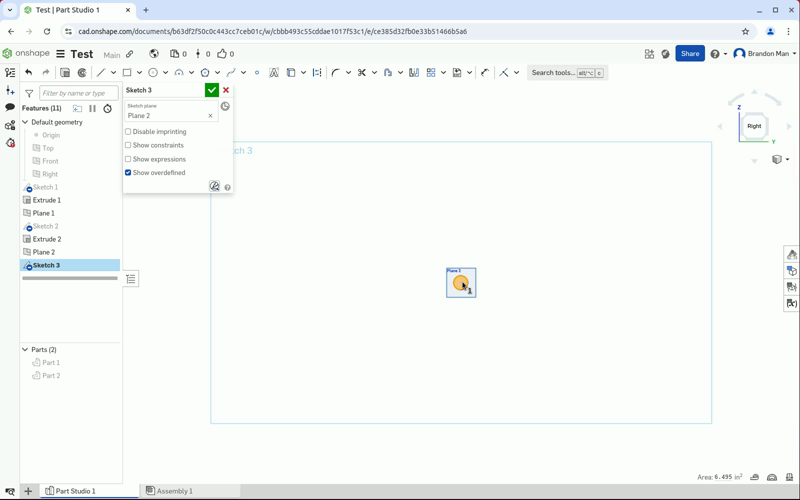
mouse_move(73, 352)
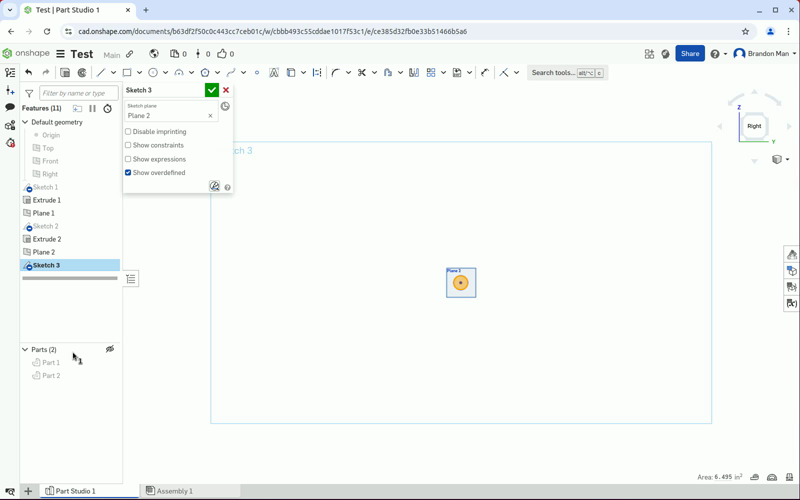
key(shift+y)
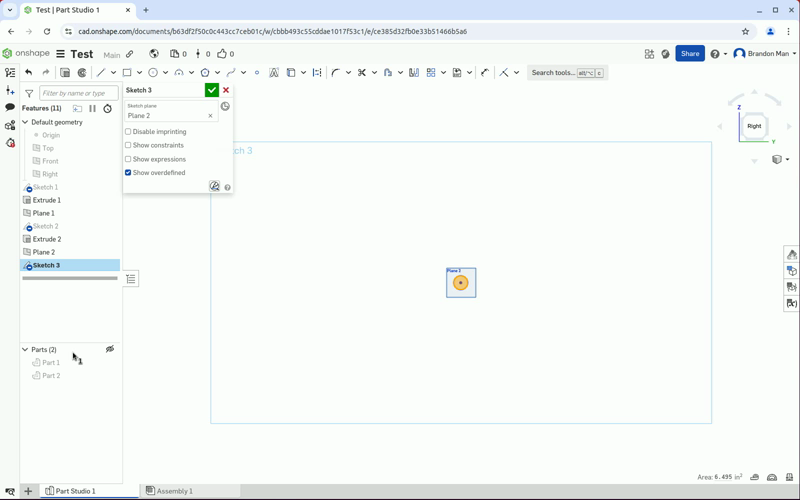
key(shift+e)
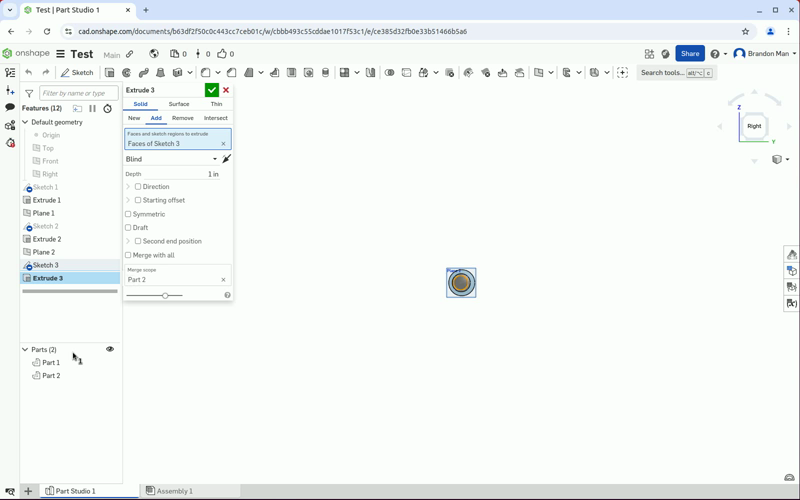
mouse_move(143, 106)
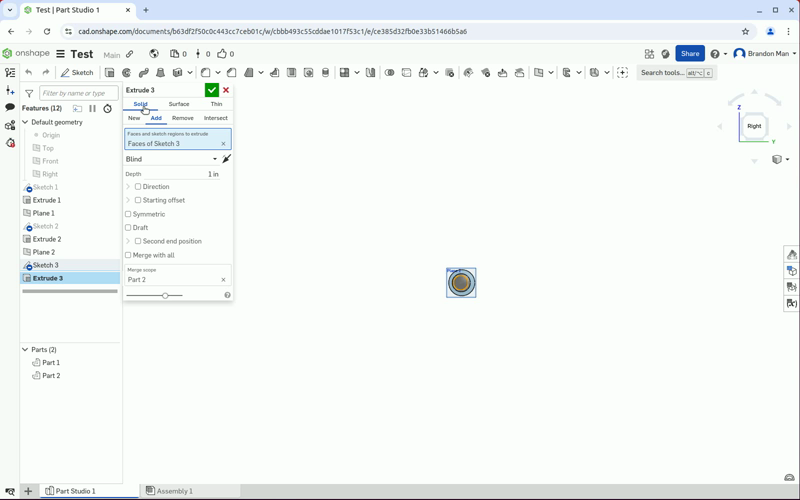
click(143, 106)
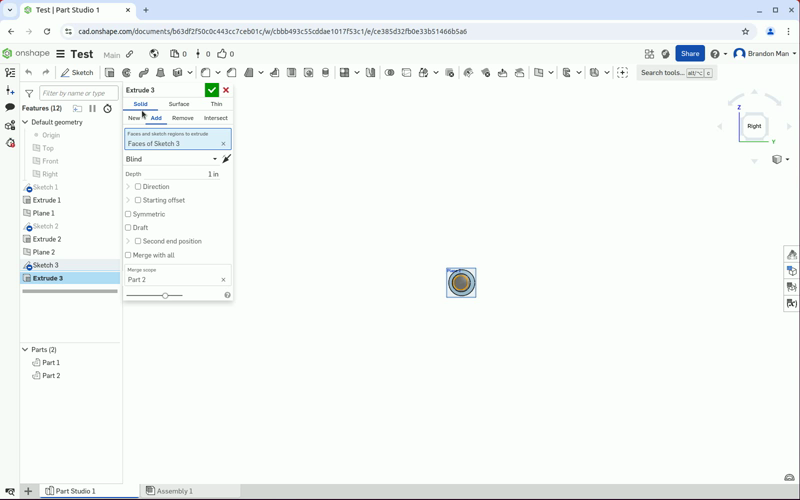
mouse_move(137, 120)
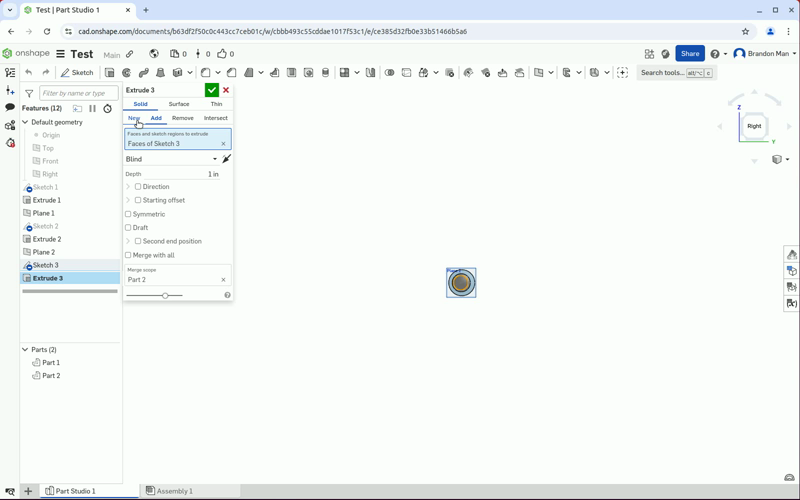
click(137, 120)
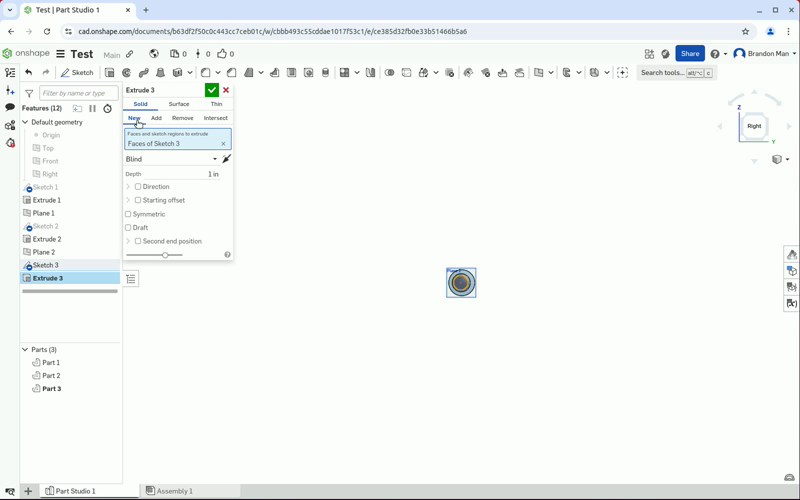
key(tab, 4)
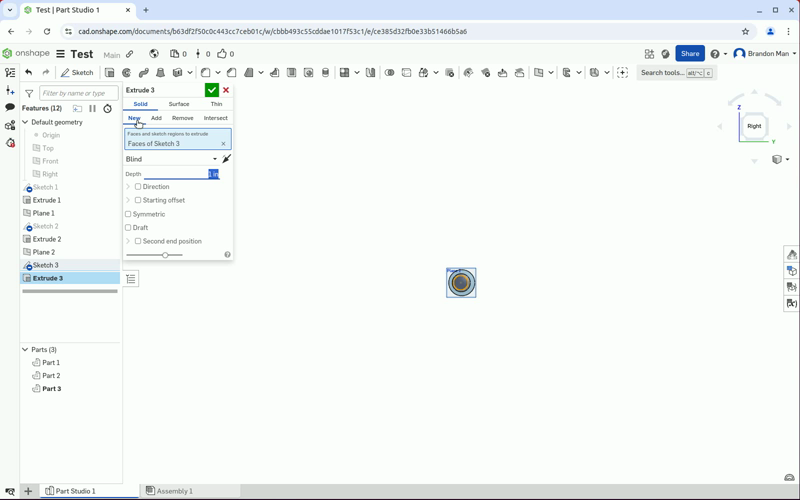
text(3.851)
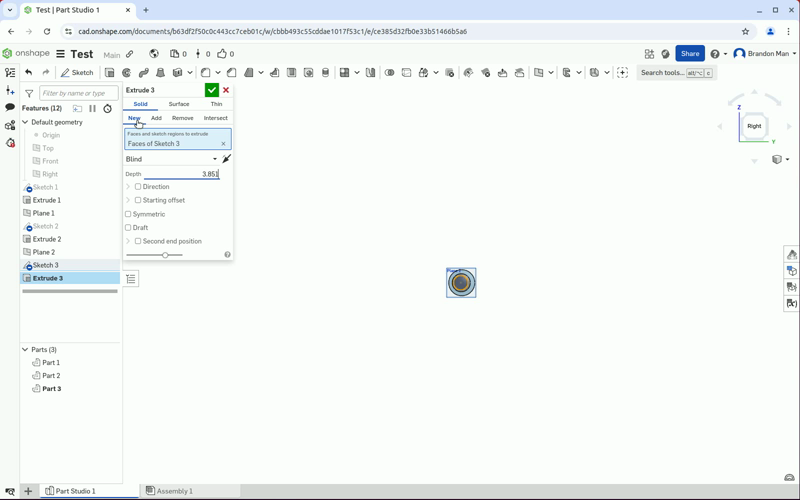
key(enter)
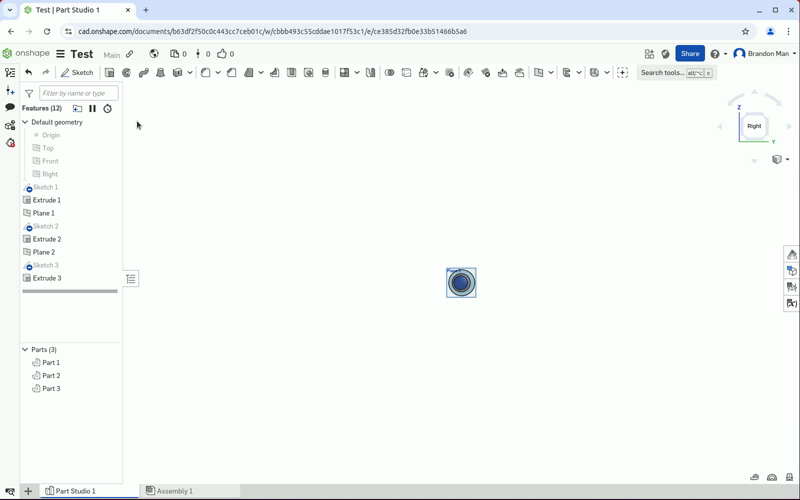
key(shift+h)
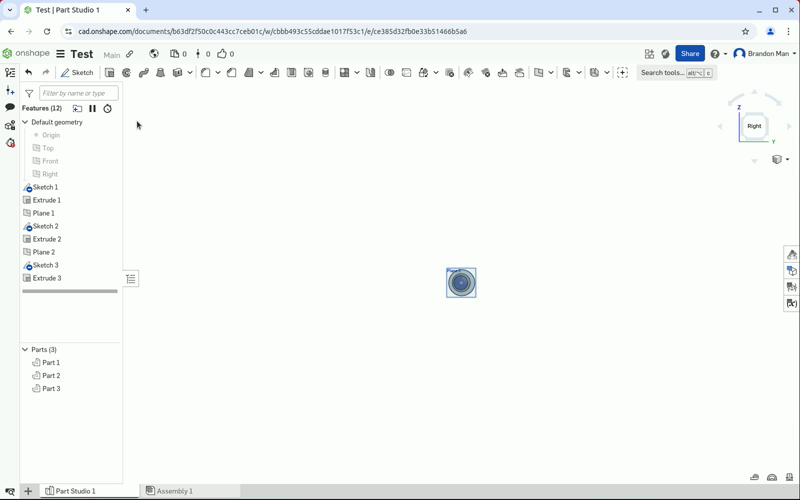
key(shift+h)
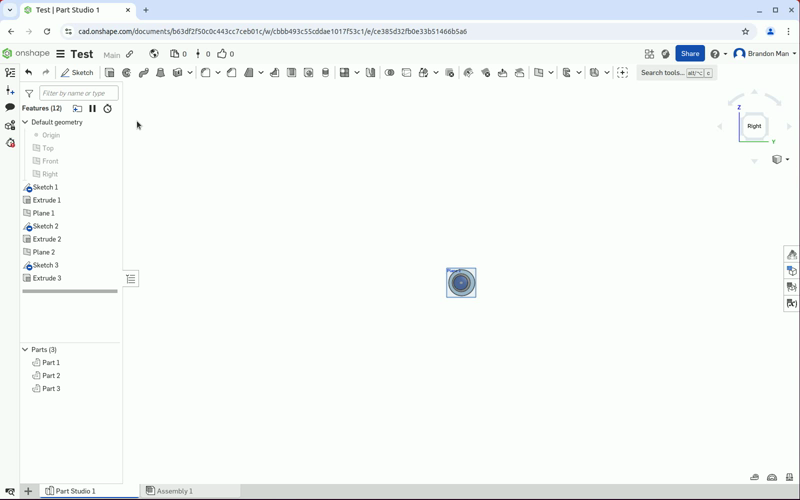
key(shift+7)
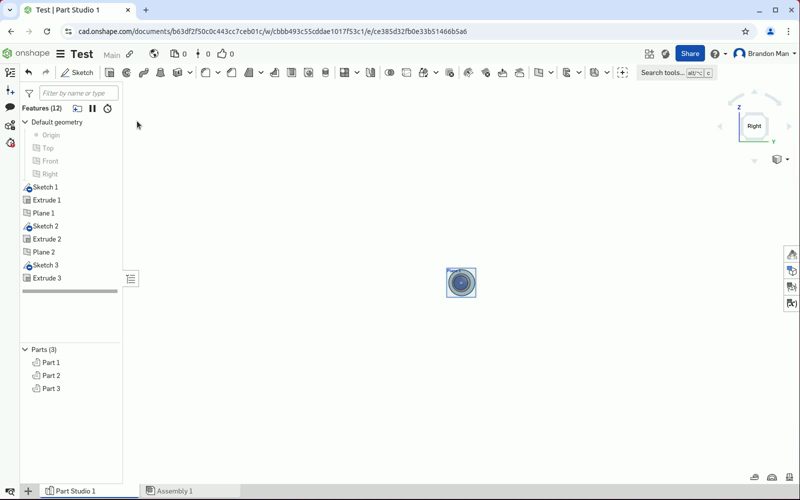
key(right, 2)
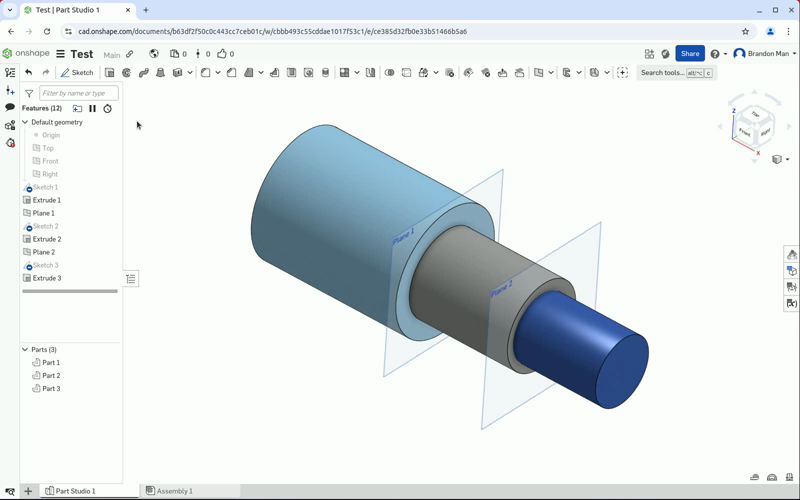
key(down, 2)
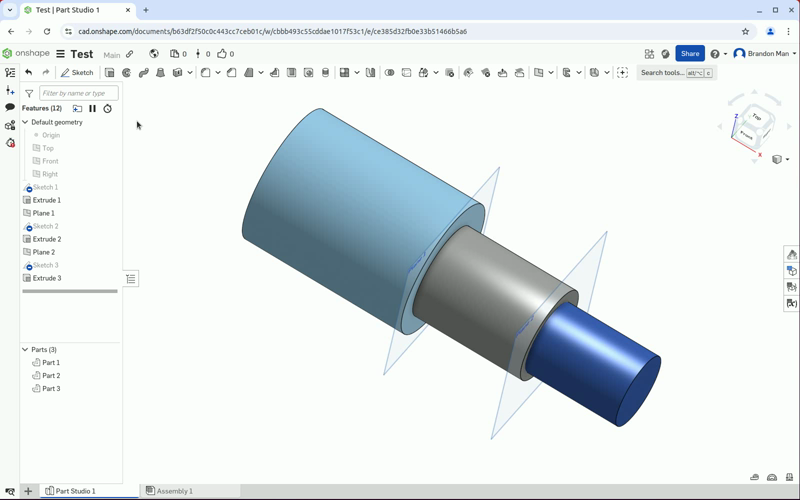
key(up, 2)
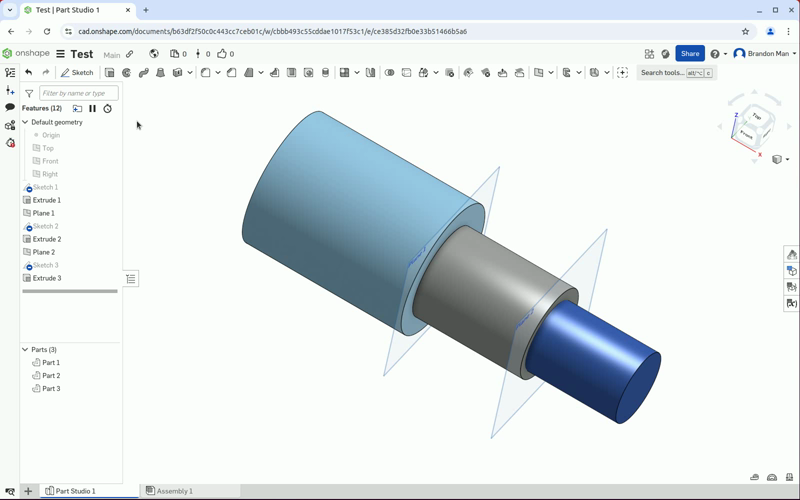
key(left, 2)
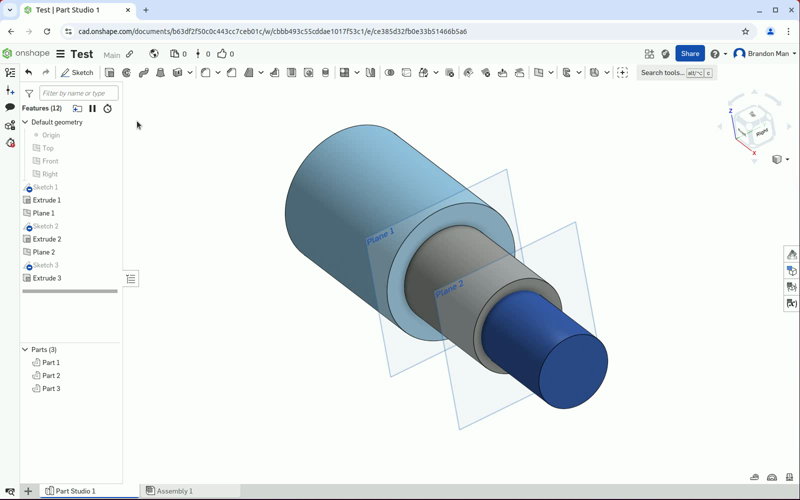
mouse_move(73, 189)
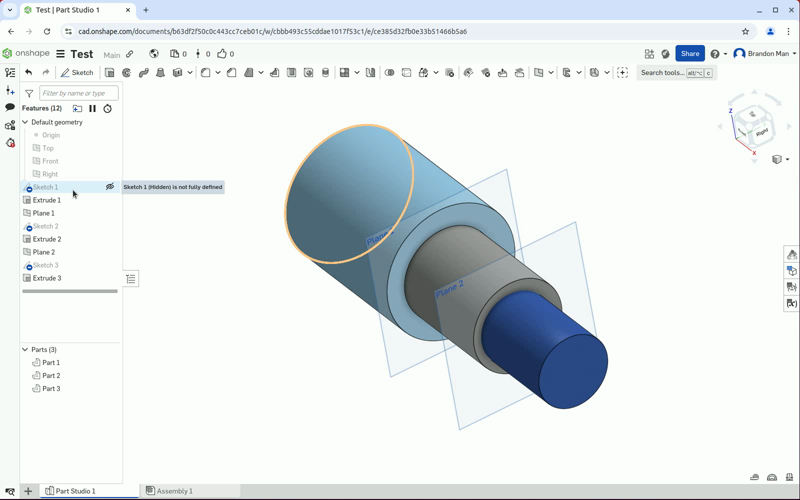
click(73, 189)